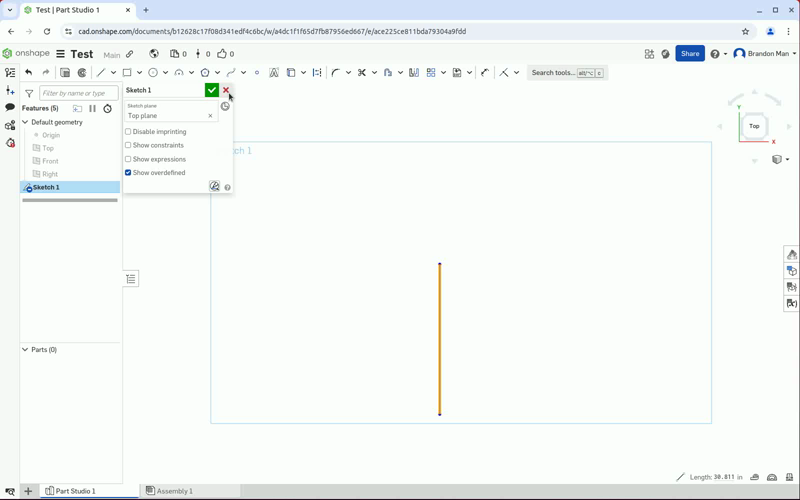
key(shift+h)
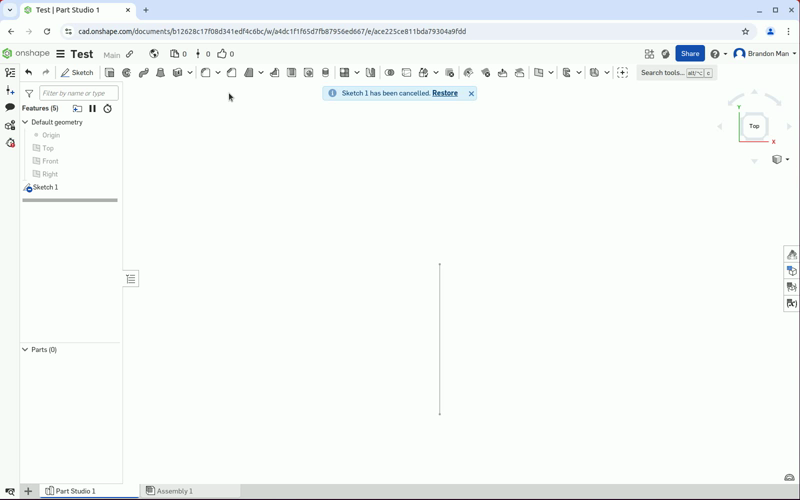
mouse_move(73, 352)
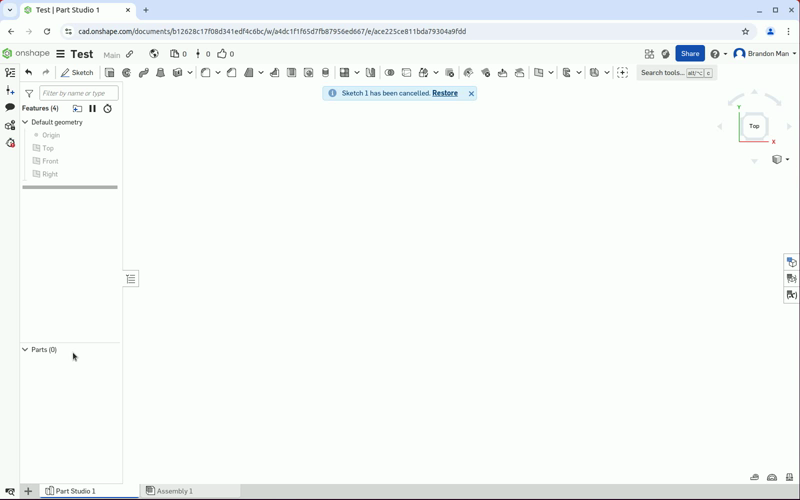
key(y)
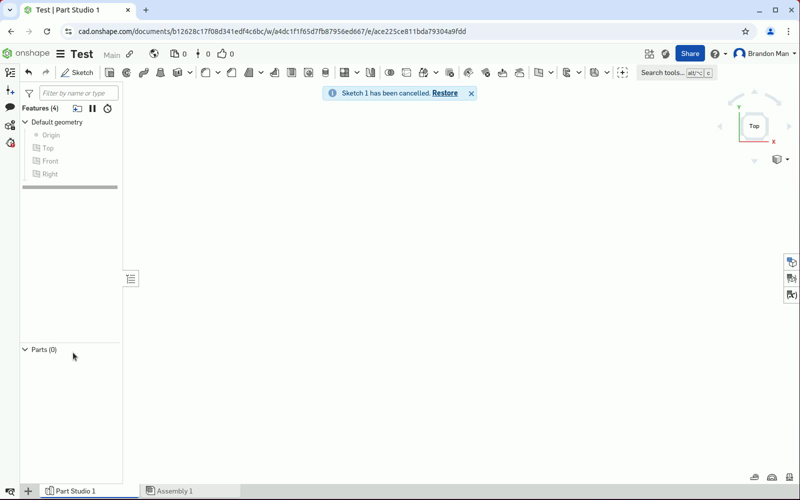
key(shift+p)
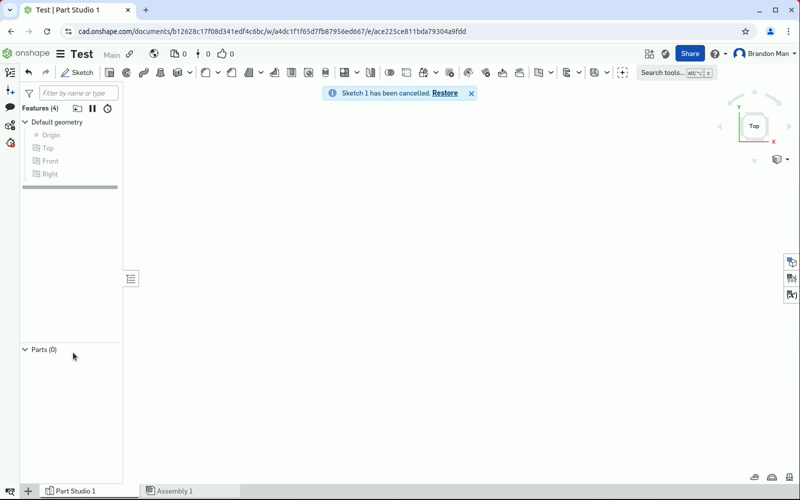
key(space)
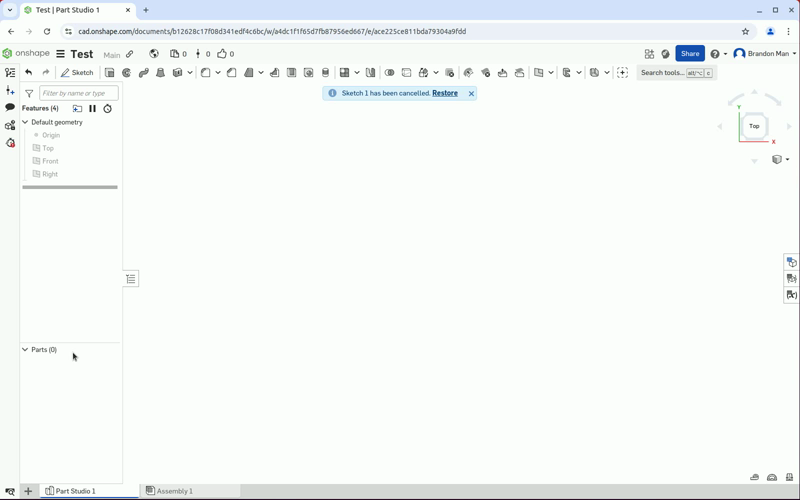
key_down(shift)
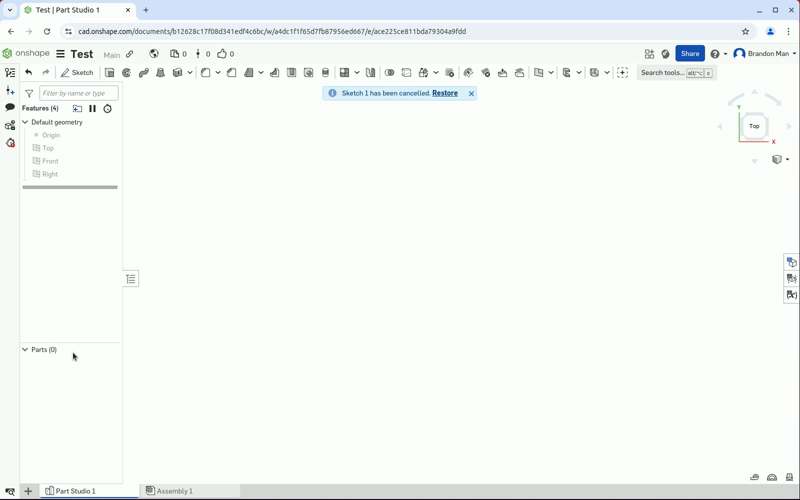
key(up)
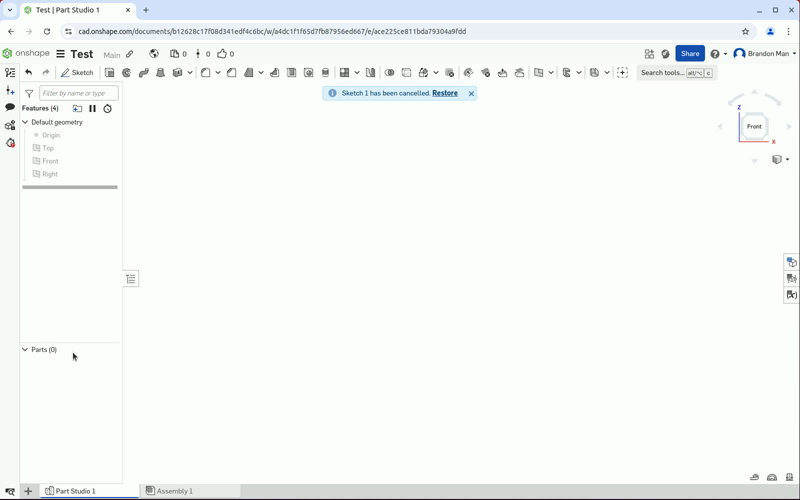
key_up(shift)
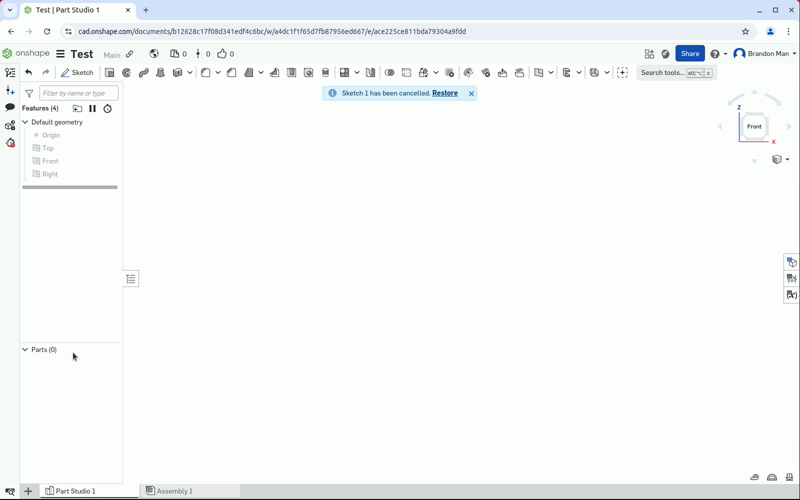
mouse_move(73, 352)
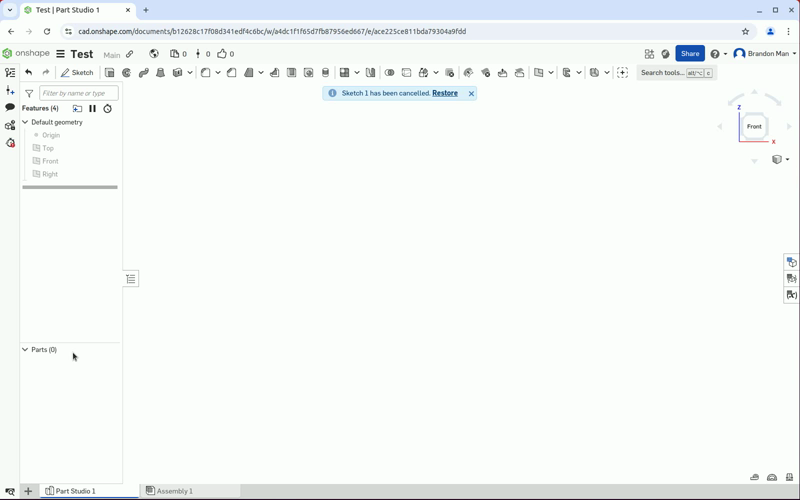
key(shift+y)
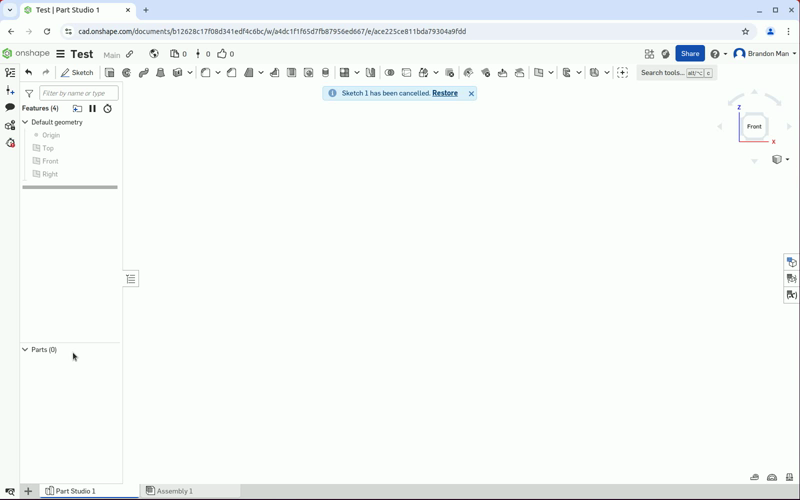
key(shift+s)
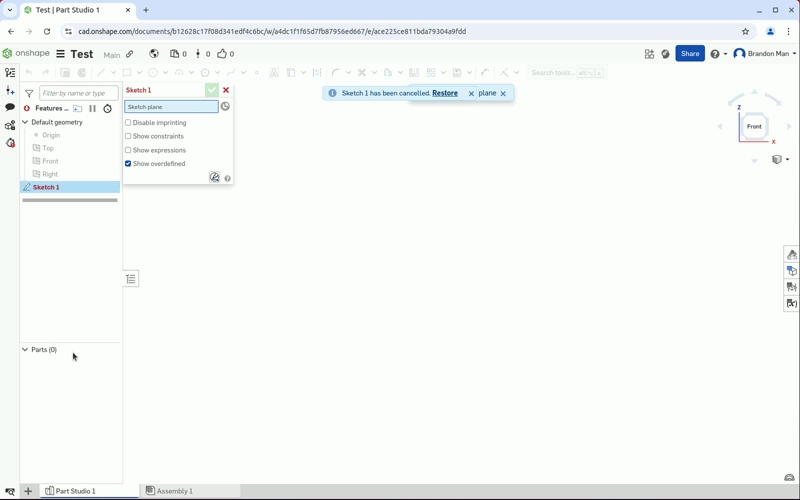
mouse_move(73, 163)
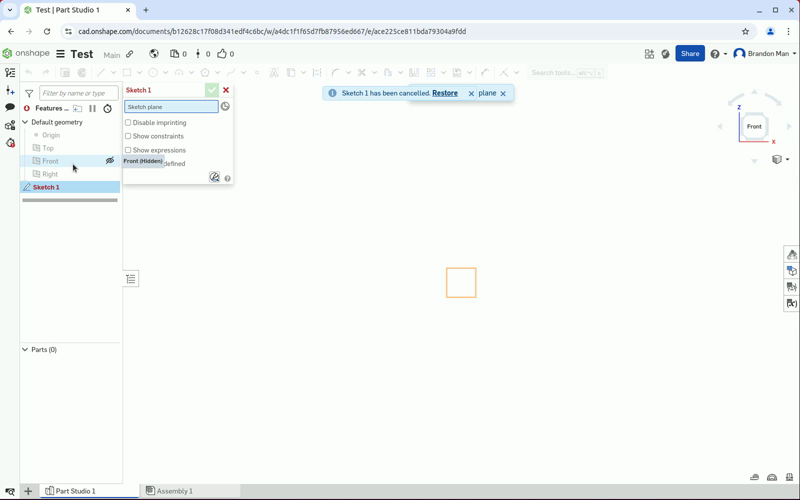
click(73, 163)
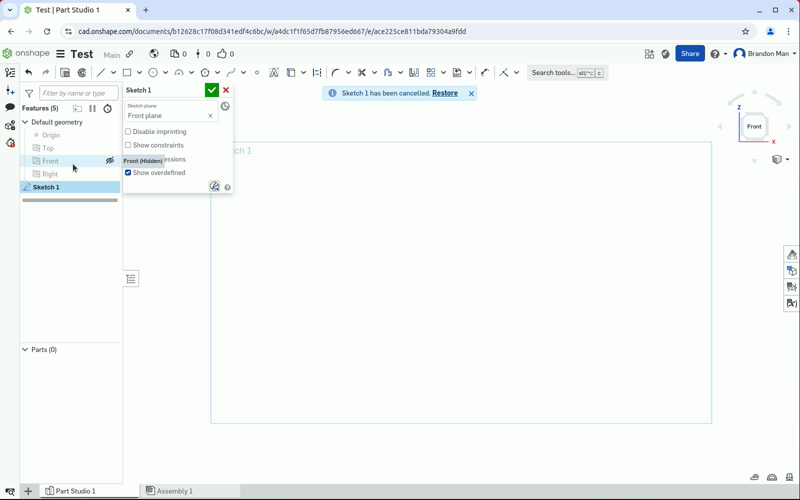
mouse_move(73, 352)
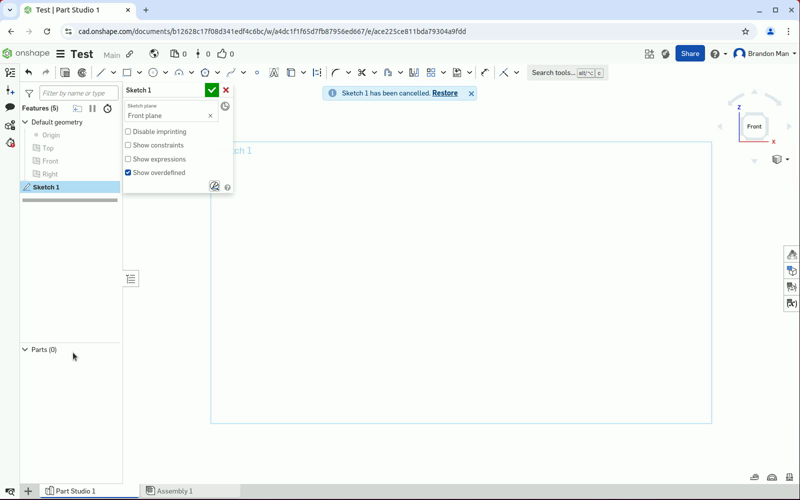
key(y)
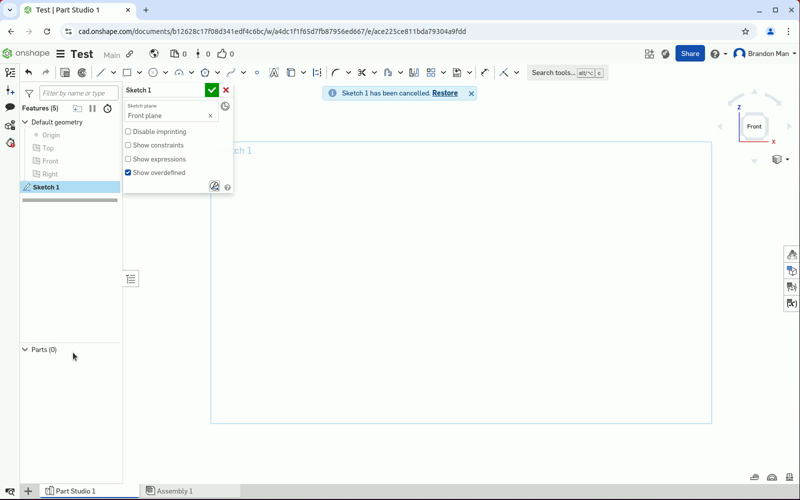
key(l)
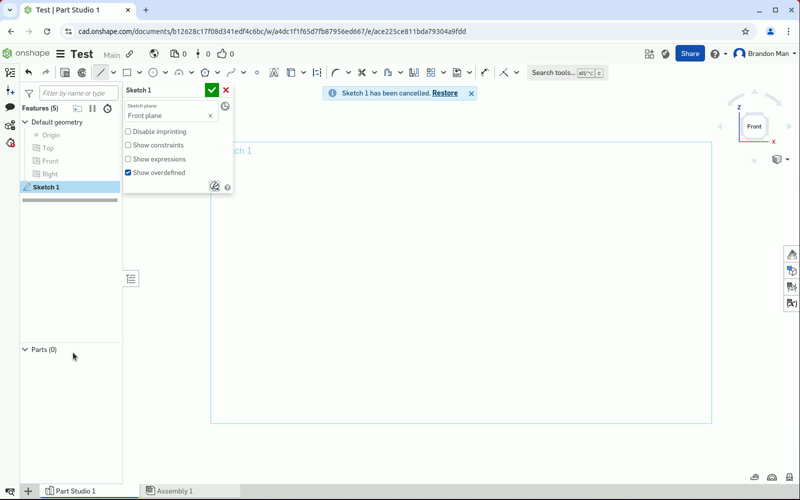
key_down(shift)
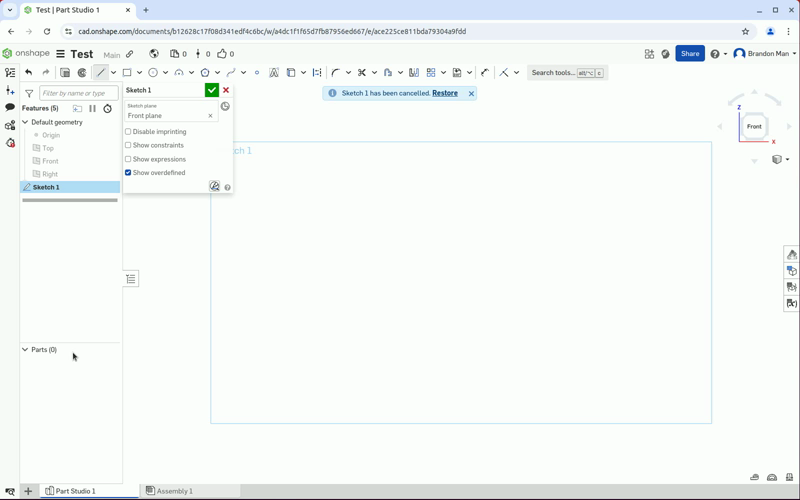
mouse_move(460, 282)
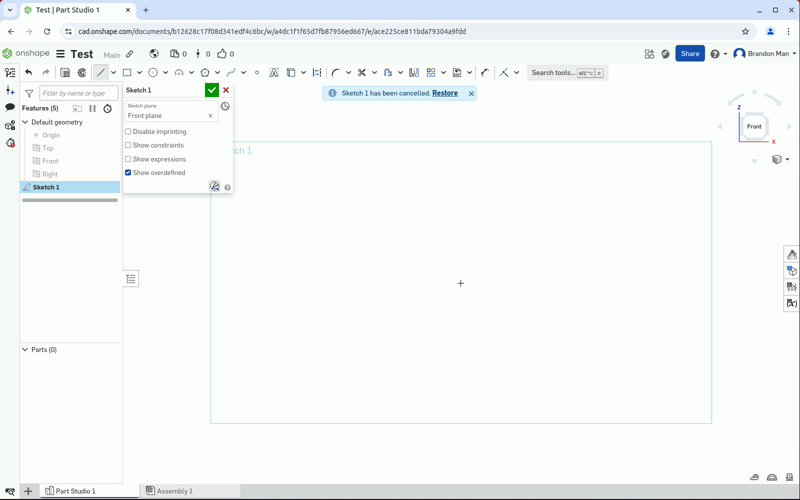
click(460, 282)
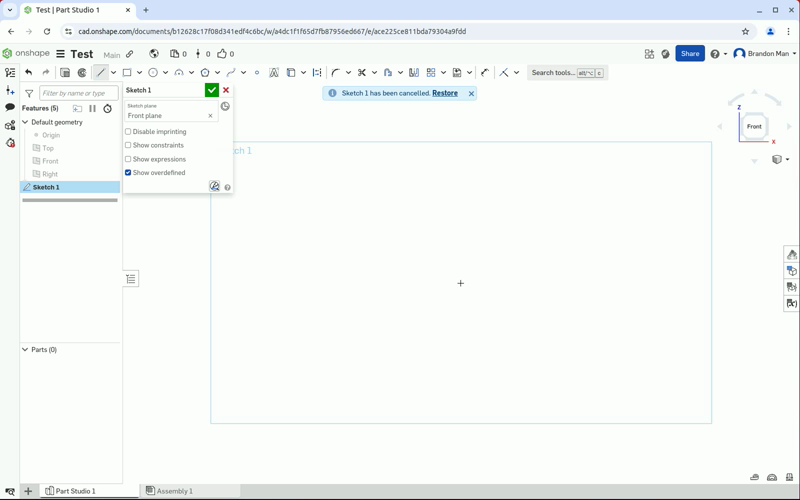
key_up(shift)
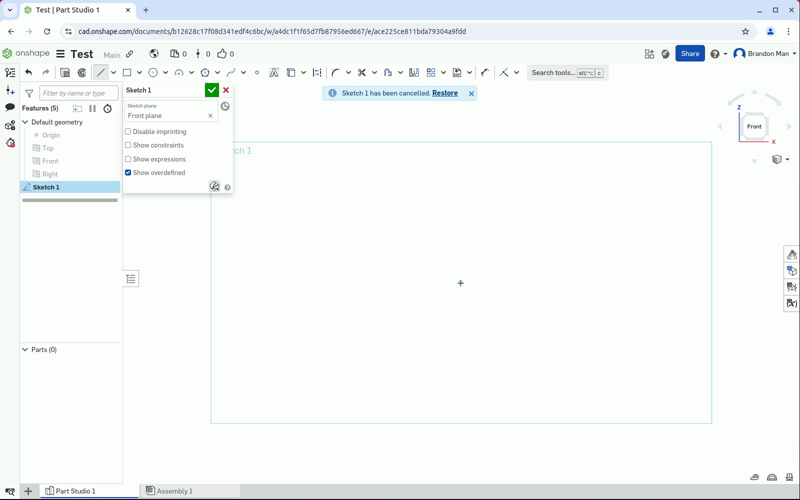
key_down(shift)
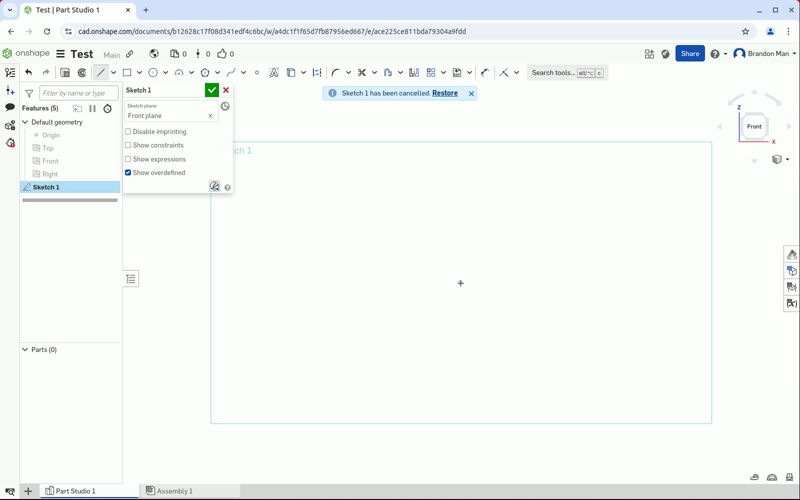
mouse_move(551, 282)
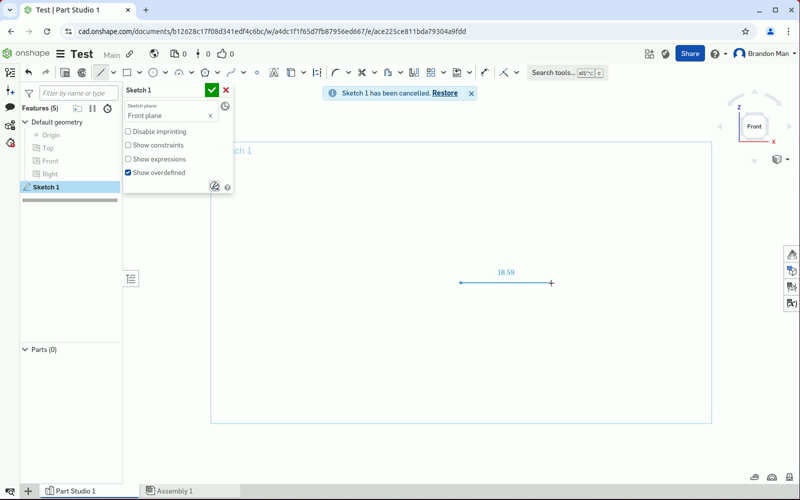
click(551, 282)
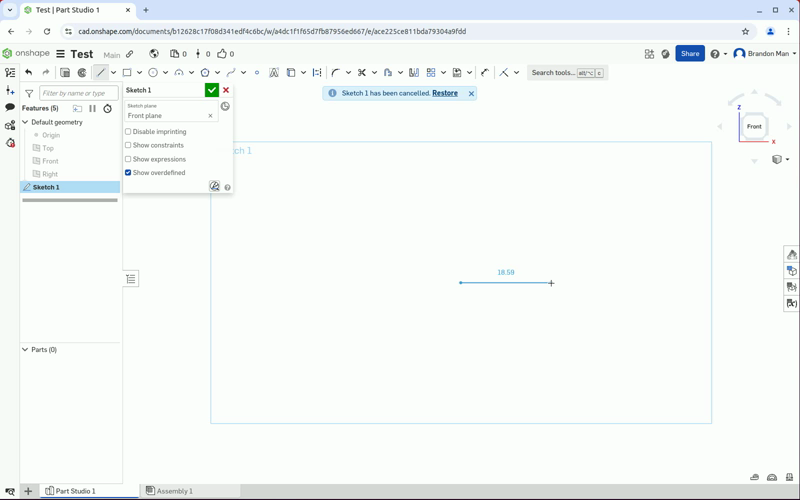
key_up(shift)
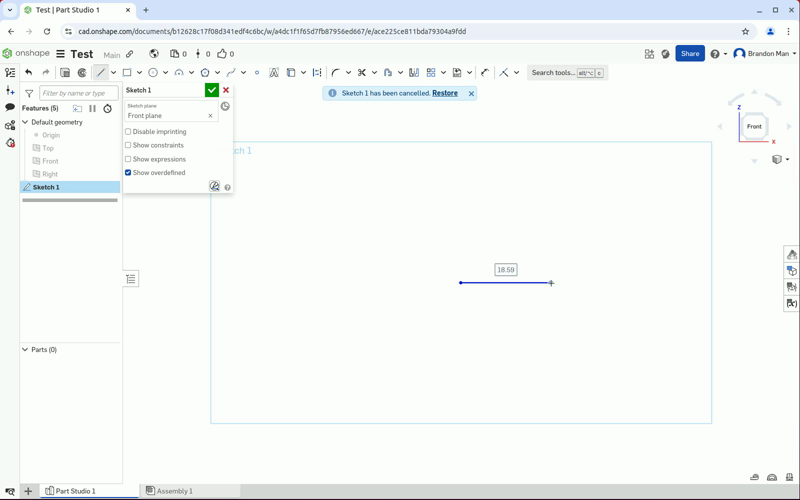
key_down(shift)
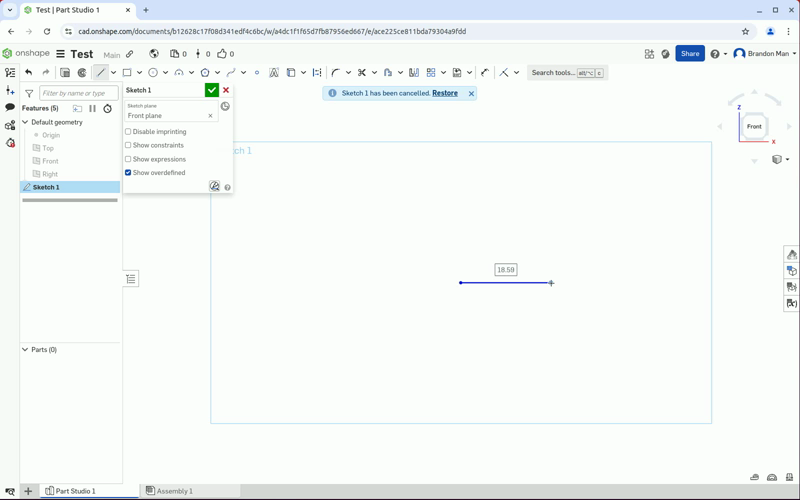
mouse_move(581, 282)
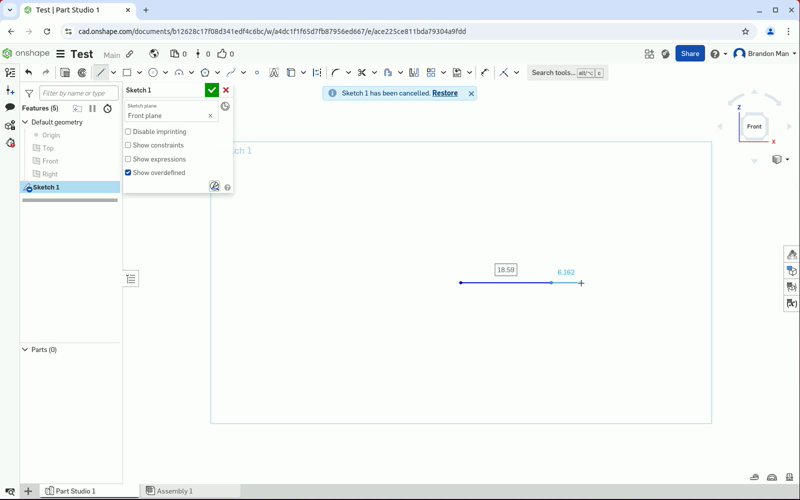
mouse_move(535, 237)
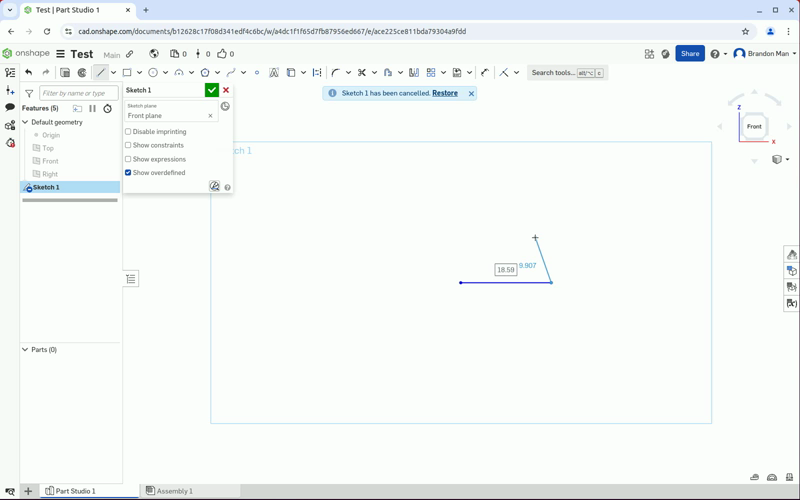
click(535, 237)
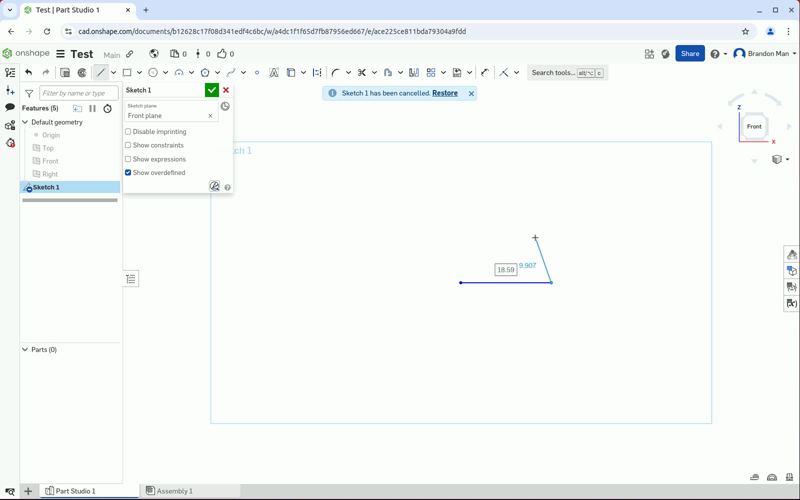
key_up(shift)
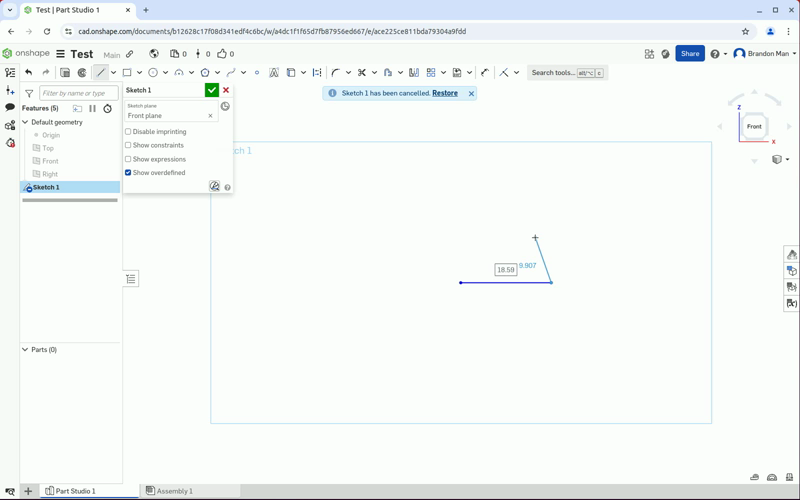
key_down(shift)
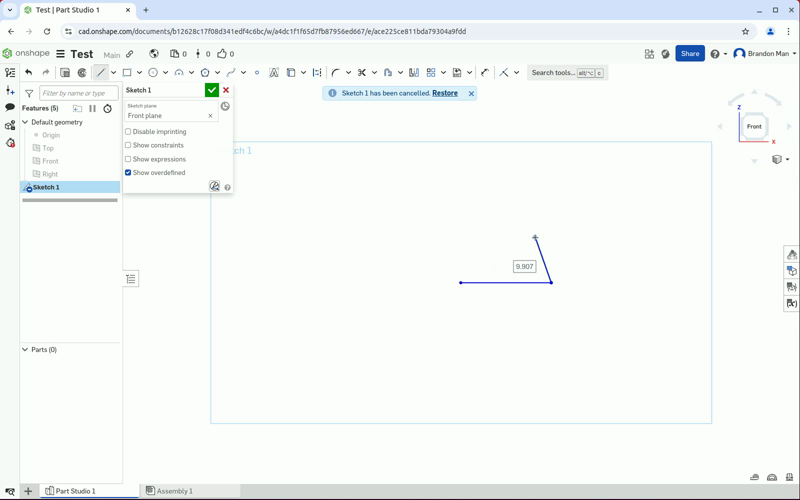
mouse_move(565, 237)
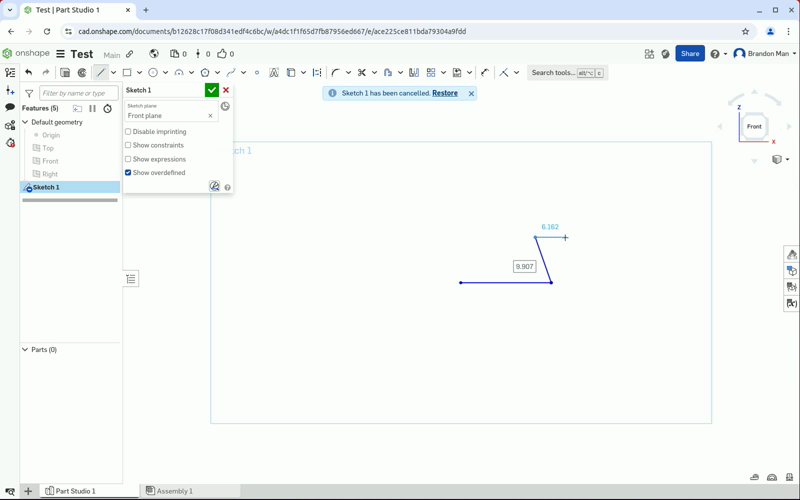
mouse_move(477, 237)
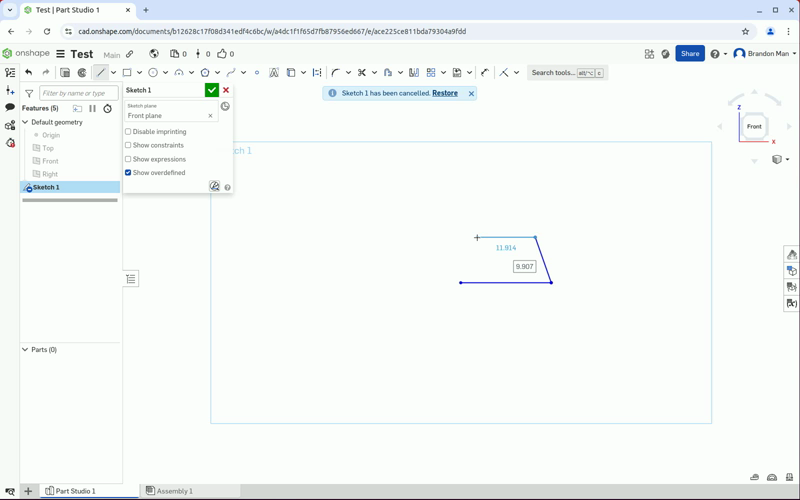
click(477, 237)
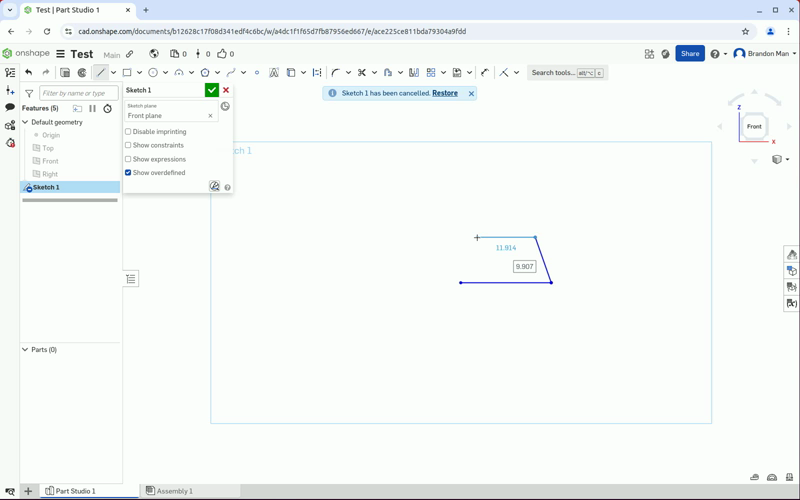
key_up(shift)
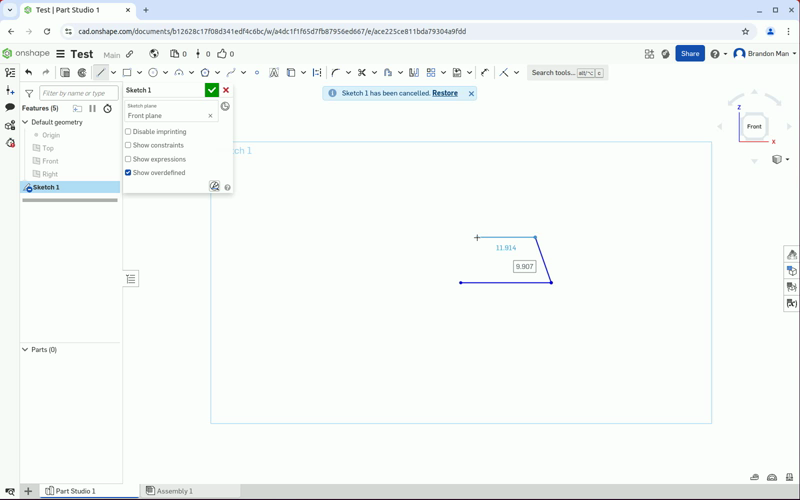
mouse_move(507, 237)
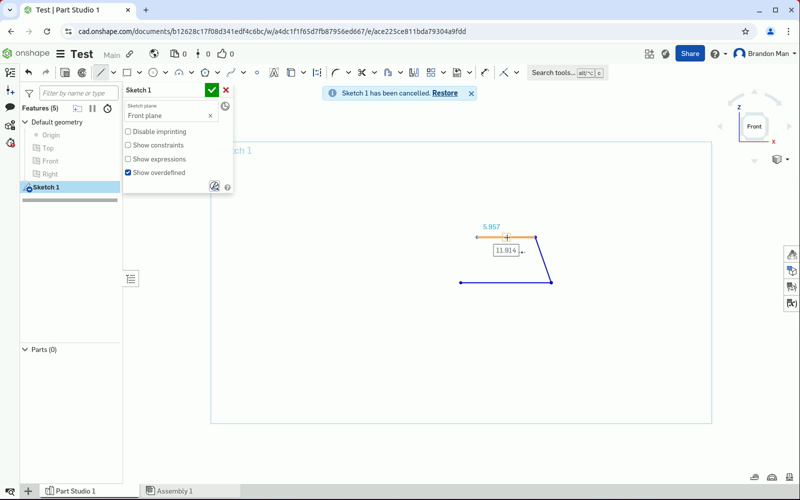
key_down(shift)
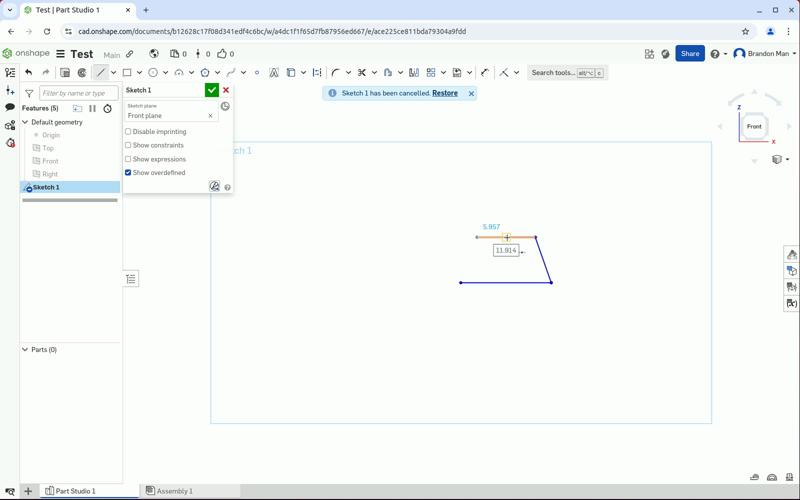
mouse_move(460, 282)
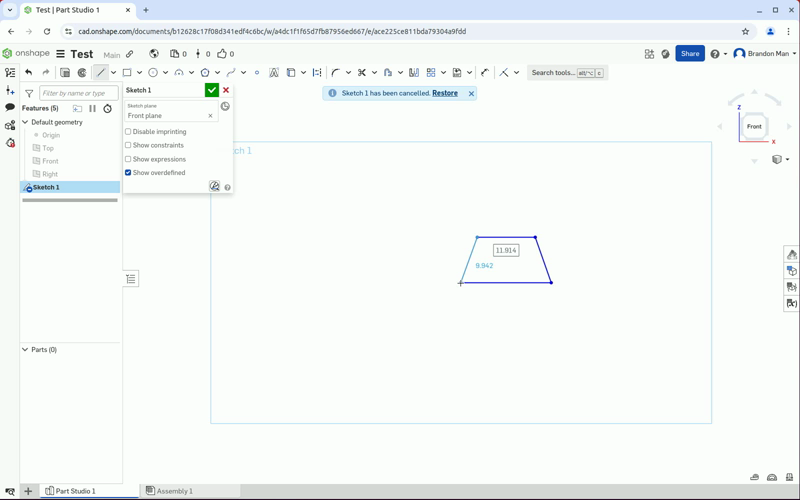
key_up(shift)
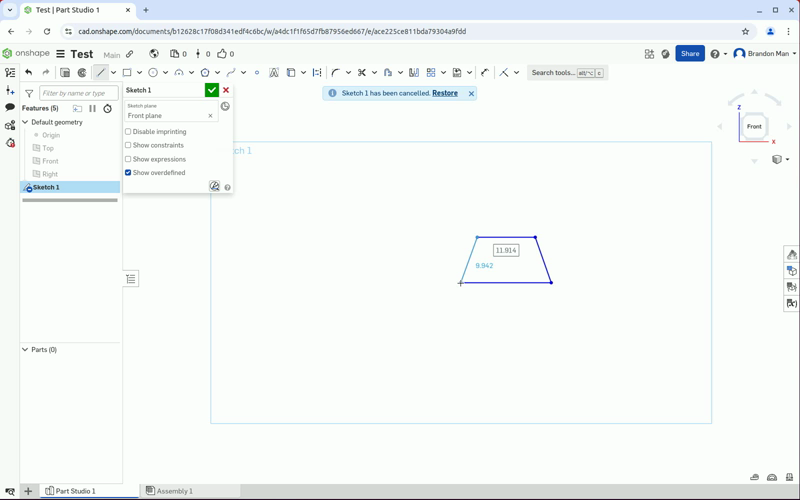
click(460, 282)
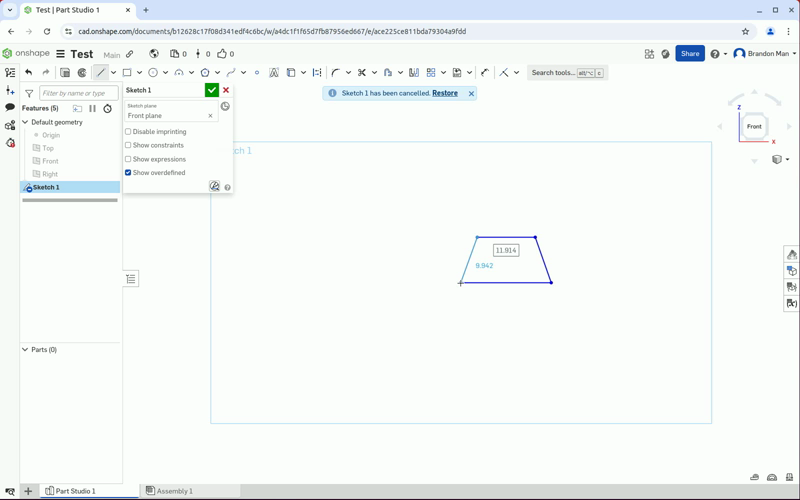
key(esc)
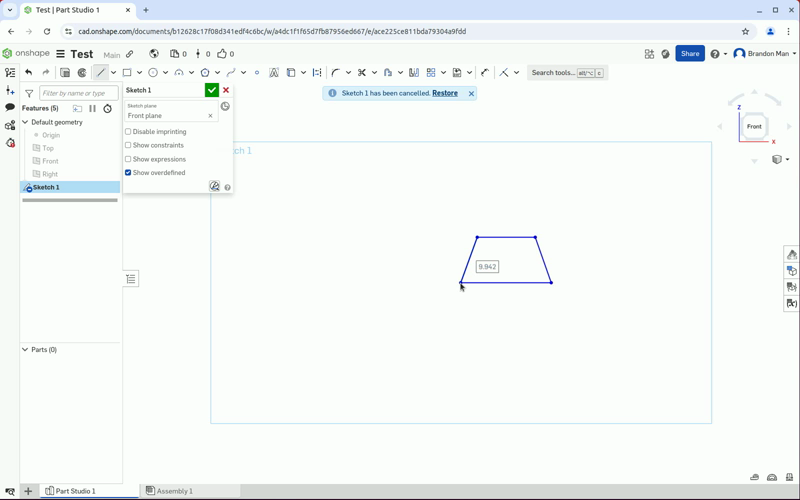
mouse_move(500, 268)
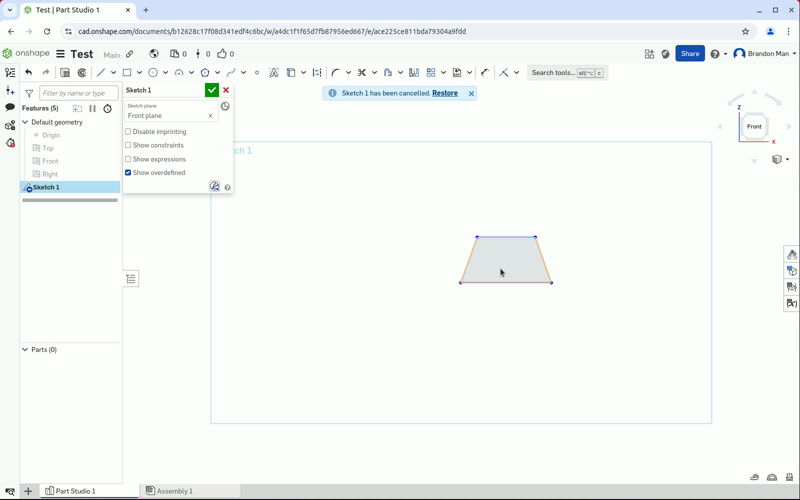
click(500, 268)
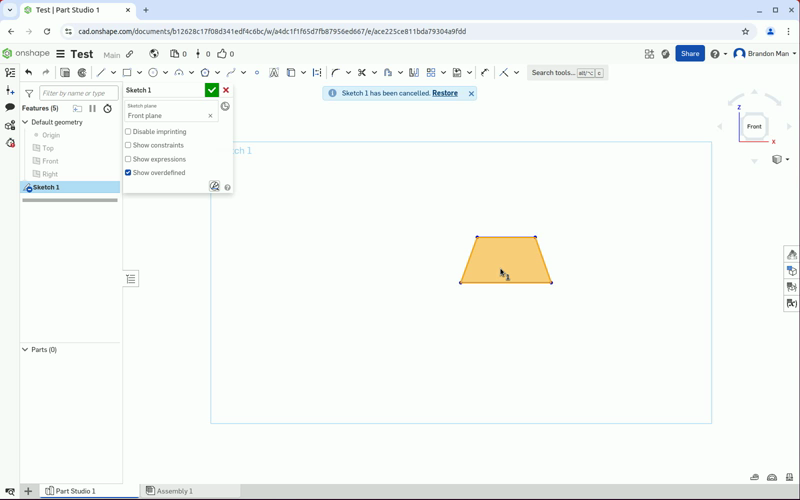
mouse_move(73, 352)
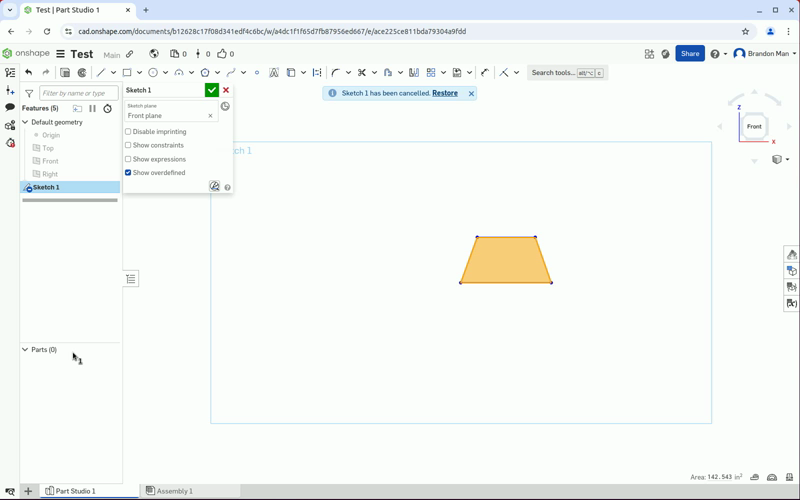
key(shift+y)
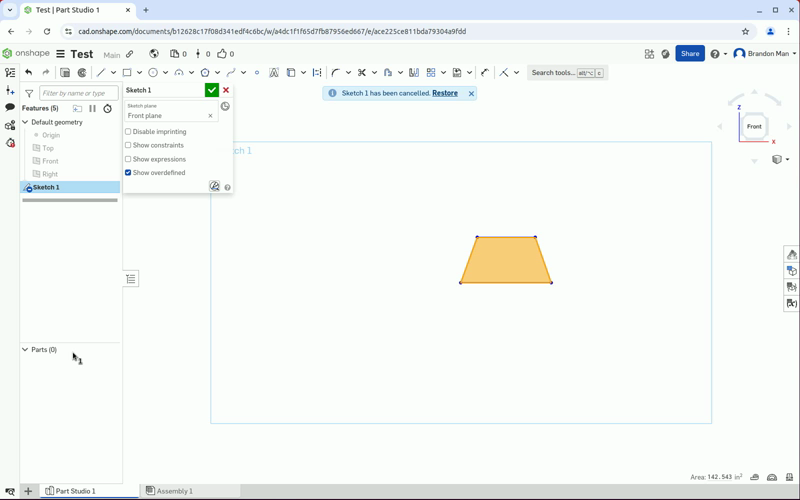
key(shift+e)
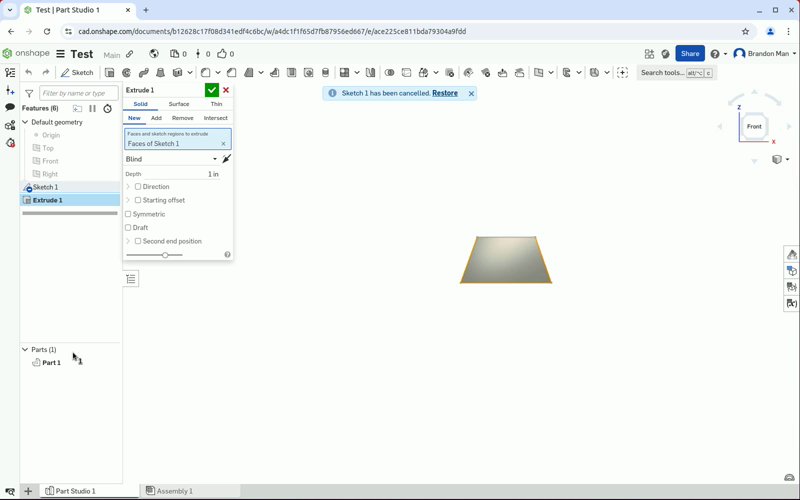
mouse_move(143, 106)
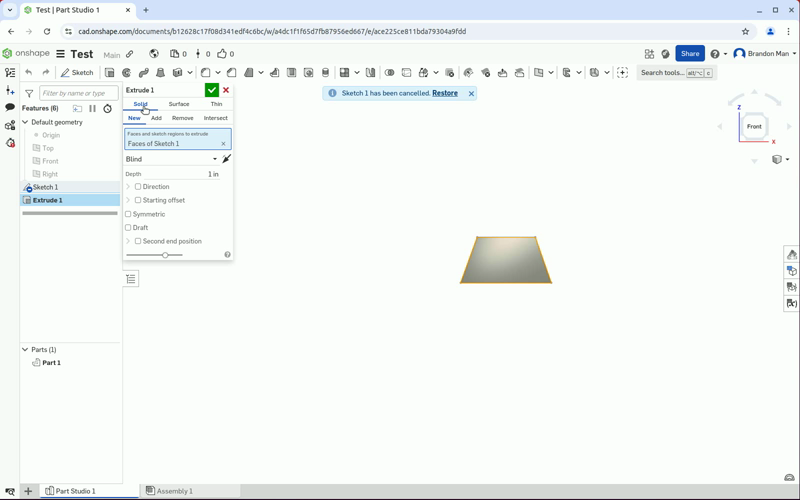
click(143, 106)
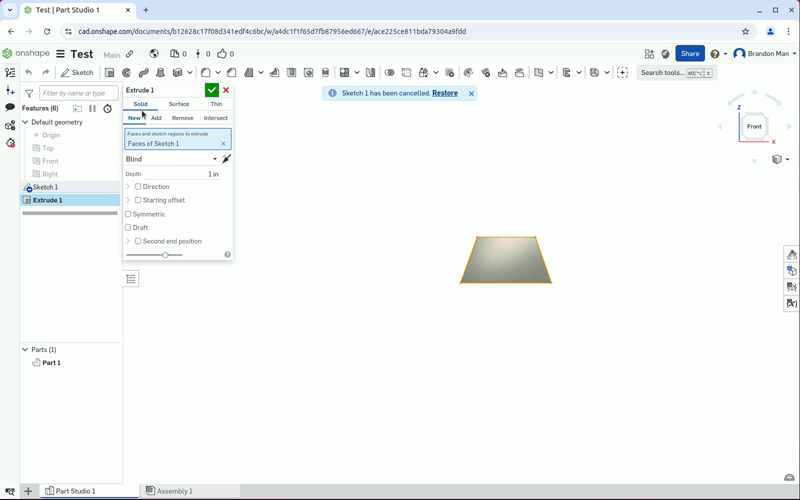
mouse_move(137, 120)
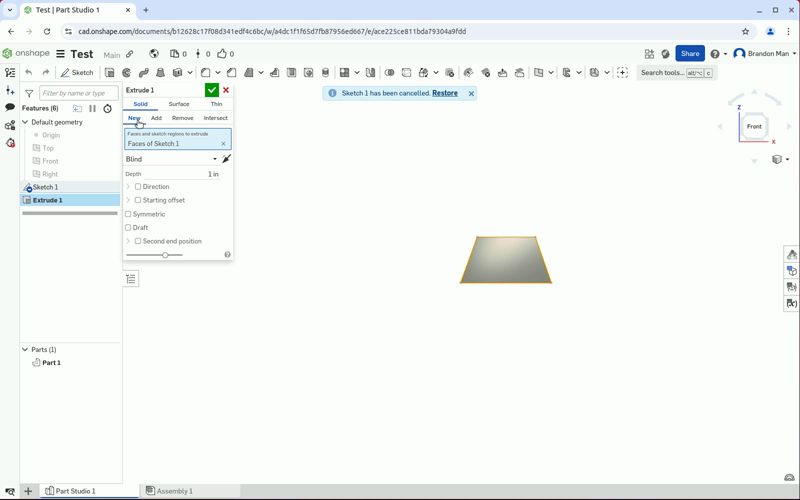
click(137, 120)
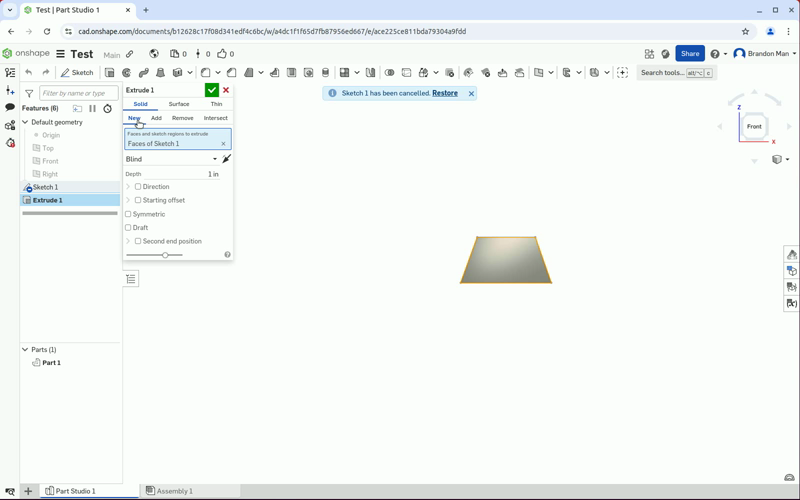
key(tab, 4)
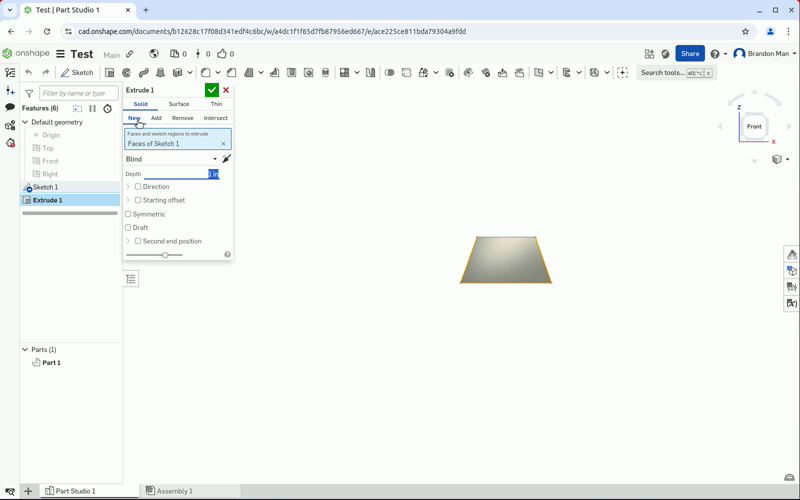
text(23.108)
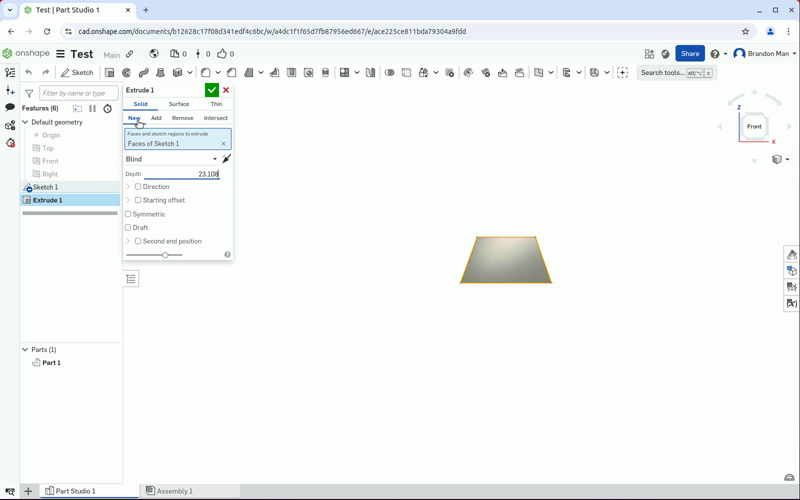
key(enter)
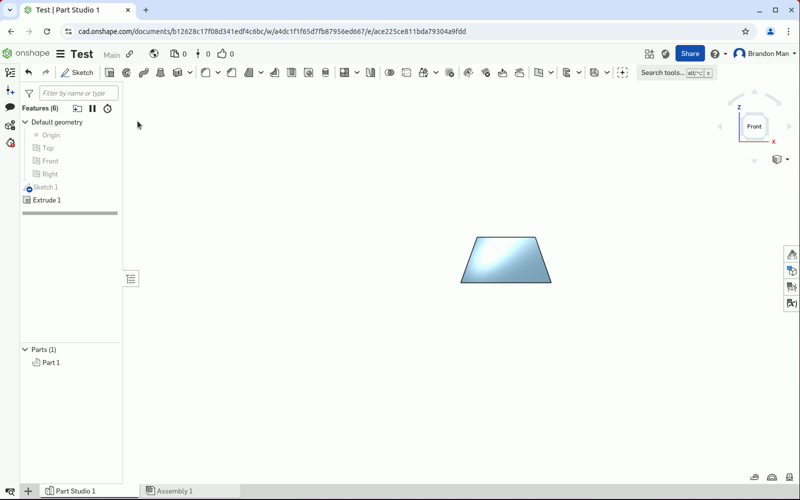
key(shift+h)
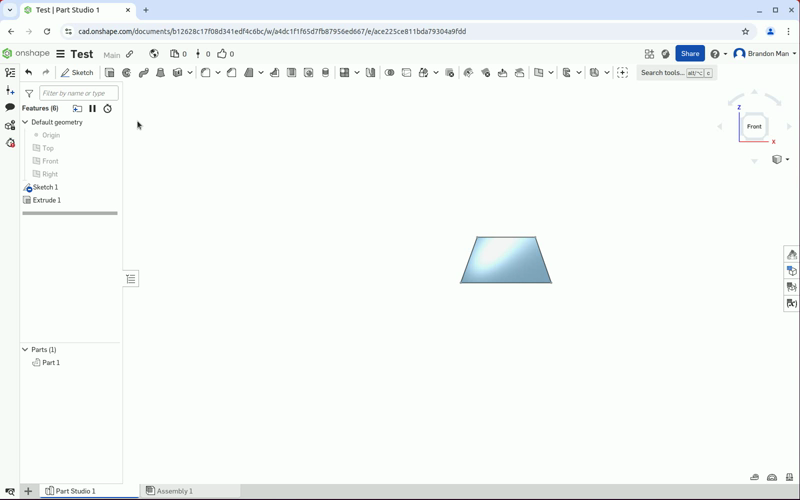
key(shift+h)
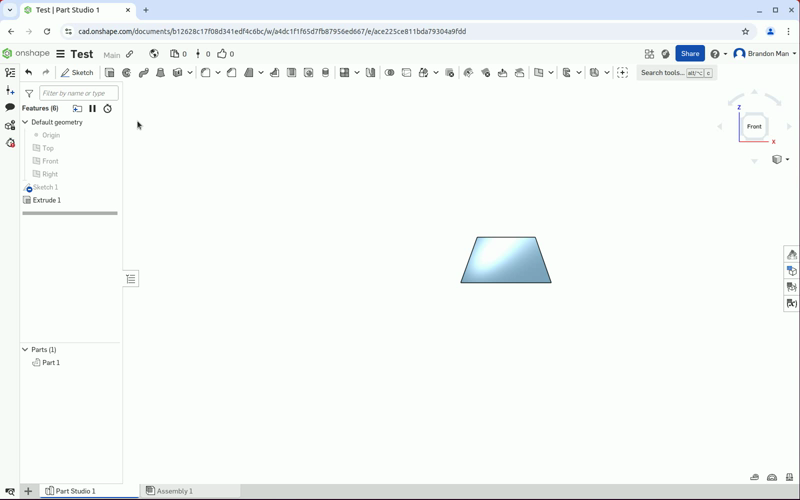
mouse_move(73, 189)
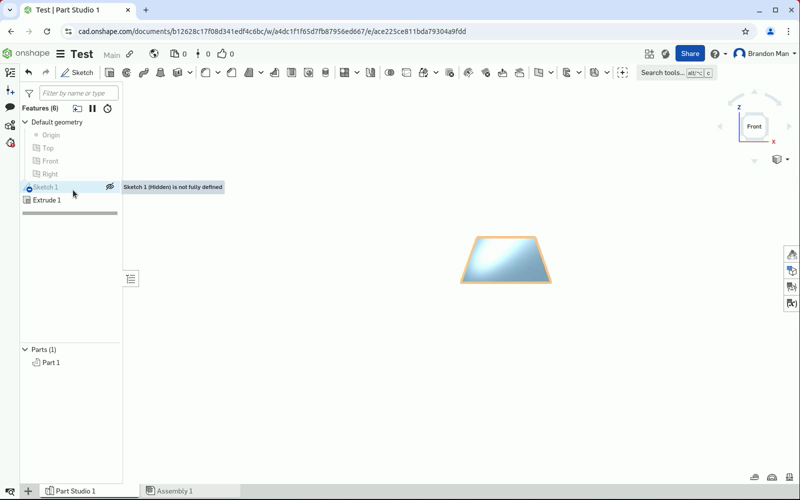
click(73, 189)
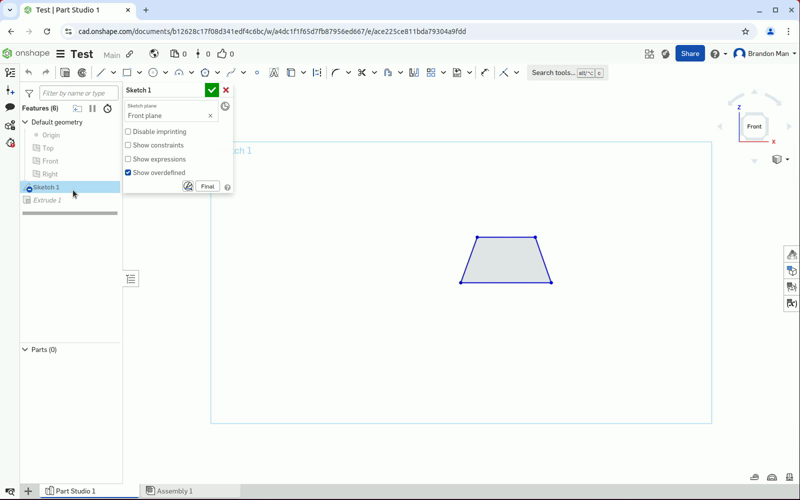
mouse_move(229, 92)
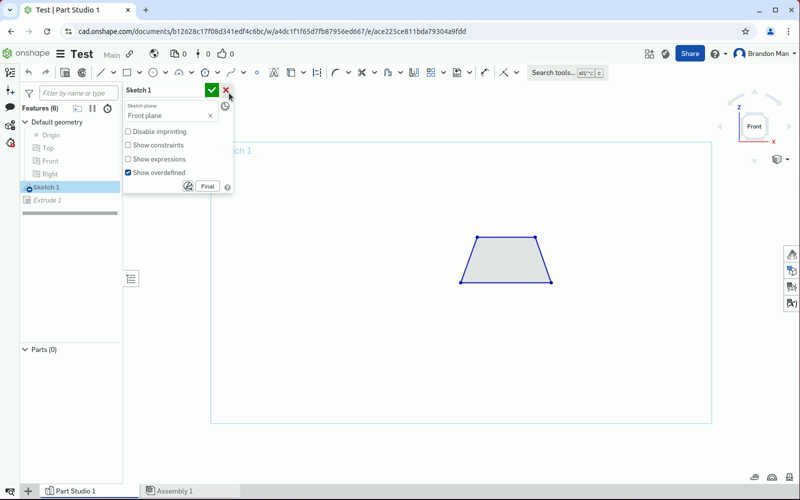
click(229, 92)
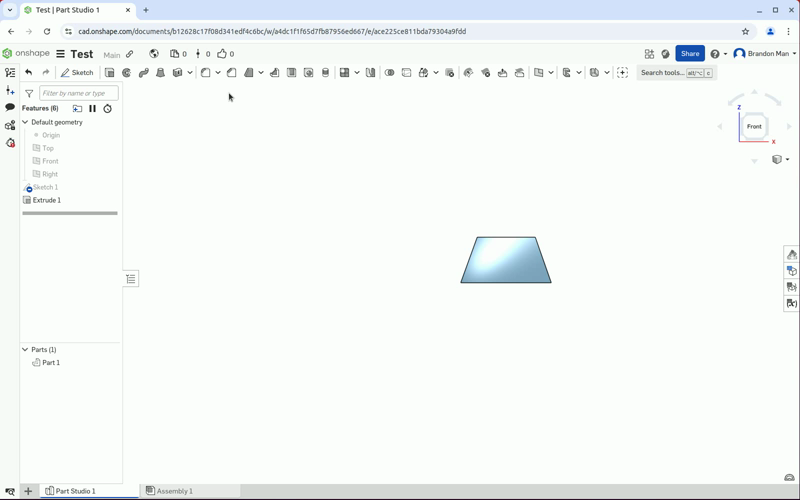
mouse_move(73, 352)
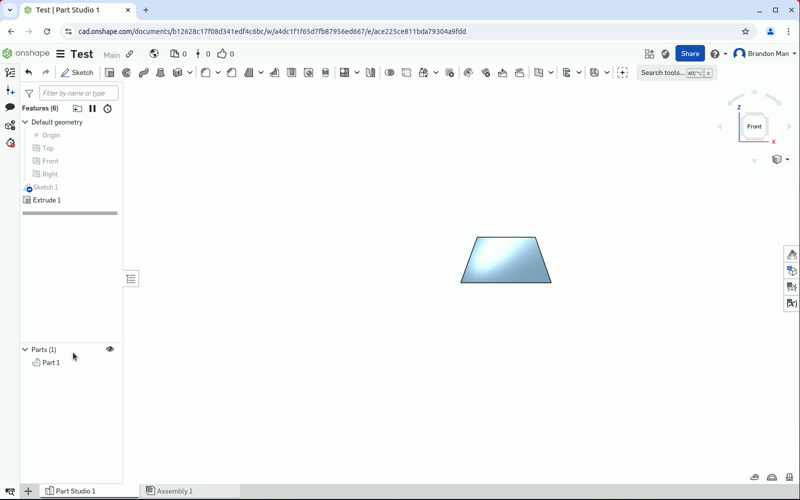
key(y)
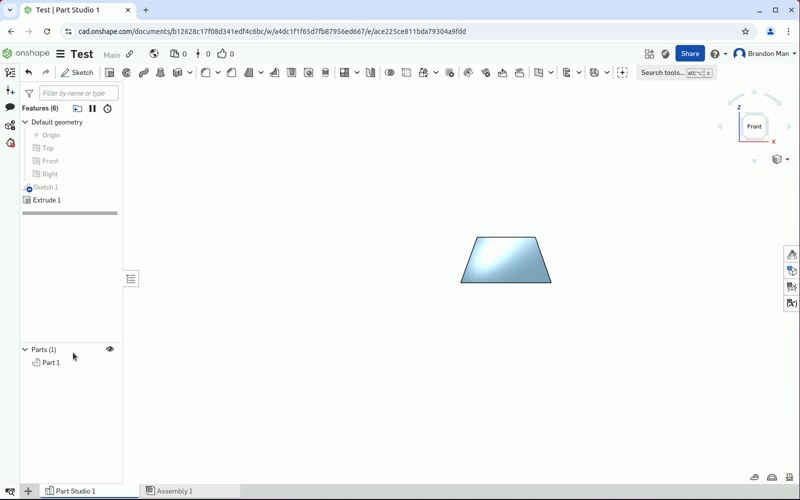
key(shift+p)
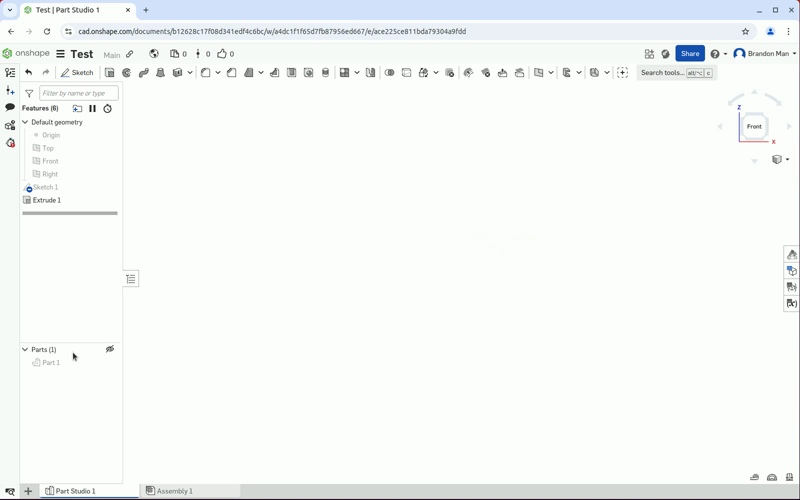
key(space)
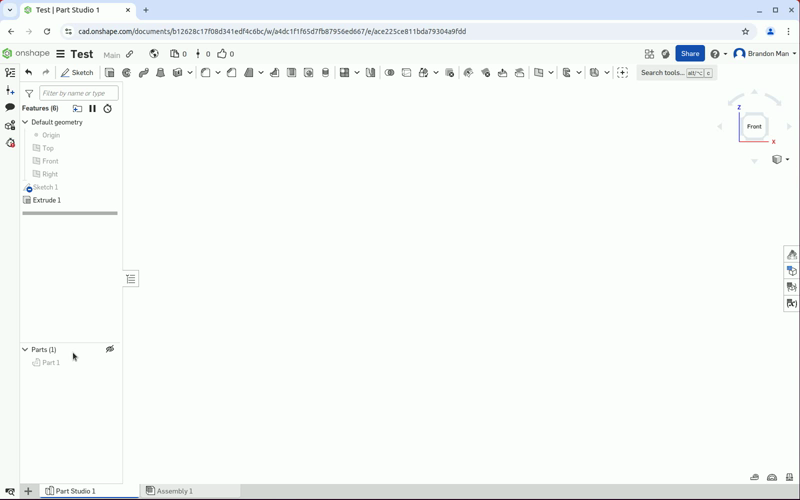
key_down(shift)
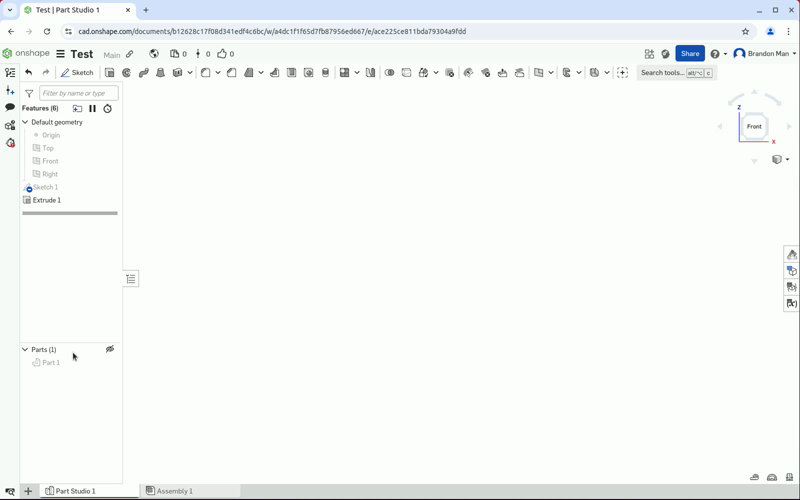
key(down)
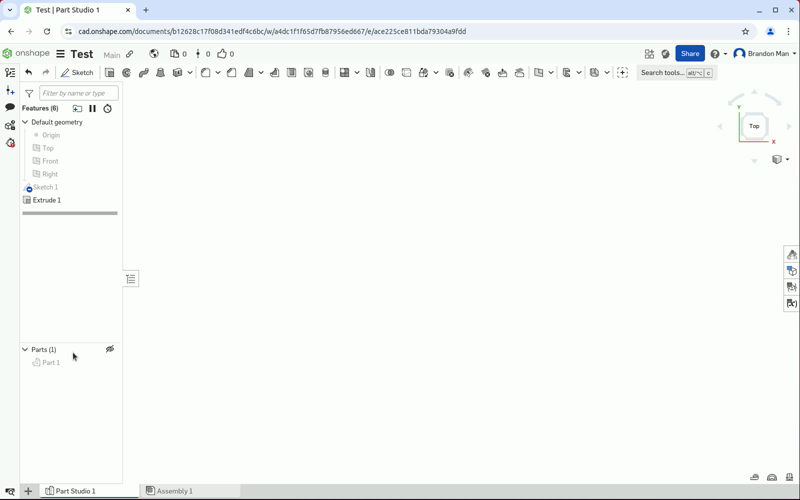
key_up(shift)
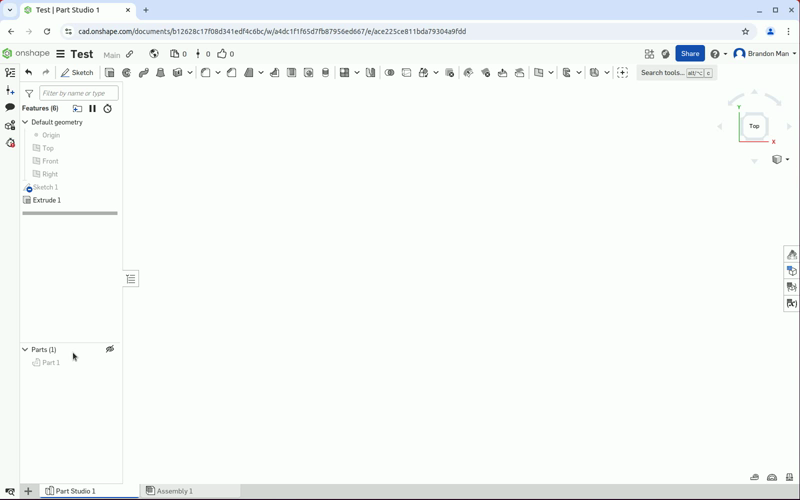
mouse_move(73, 352)
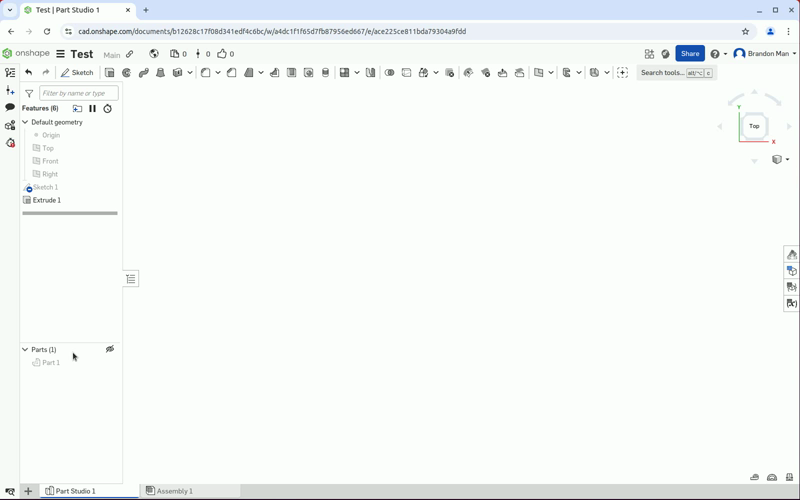
key(shift+y)
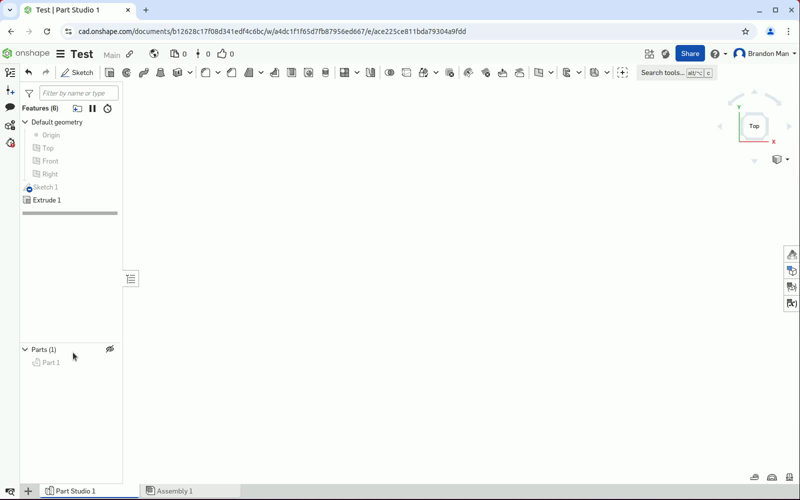
key(shift+s)
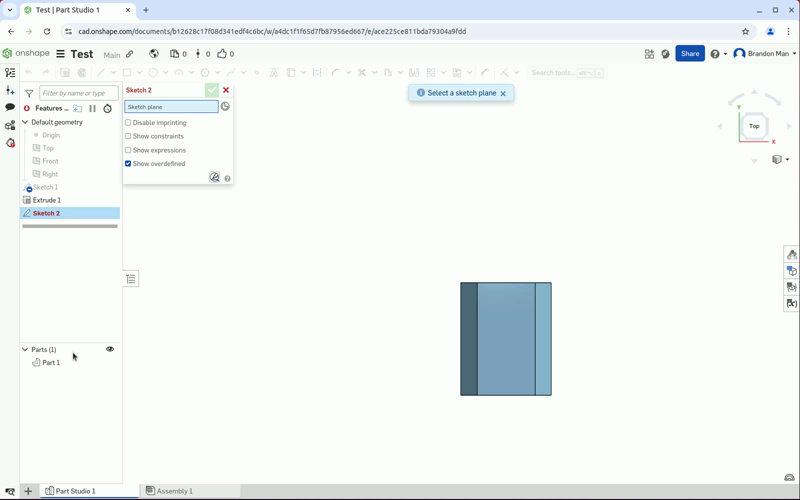
mouse_move(73, 150)
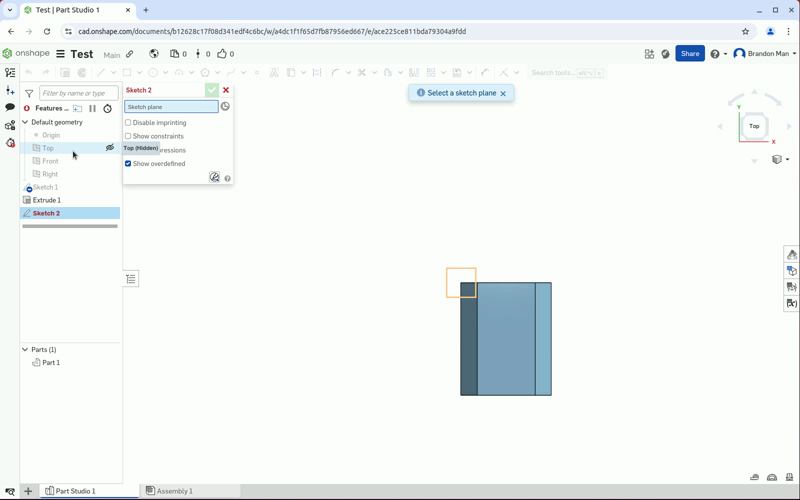
click(73, 150)
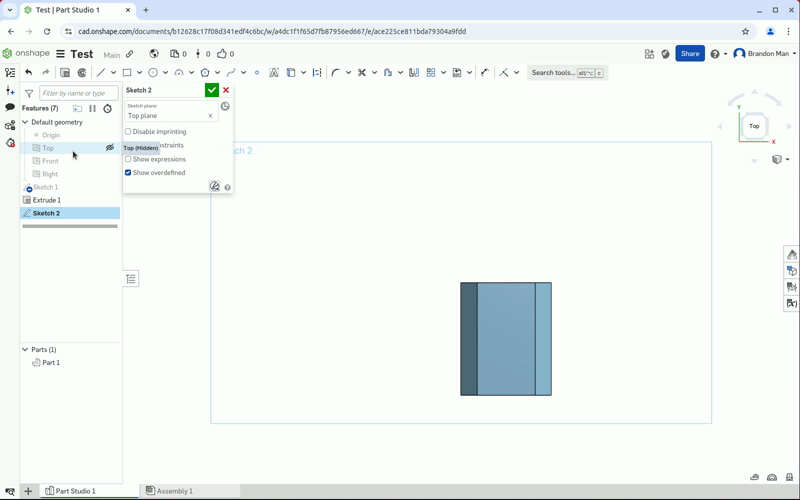
mouse_move(73, 352)
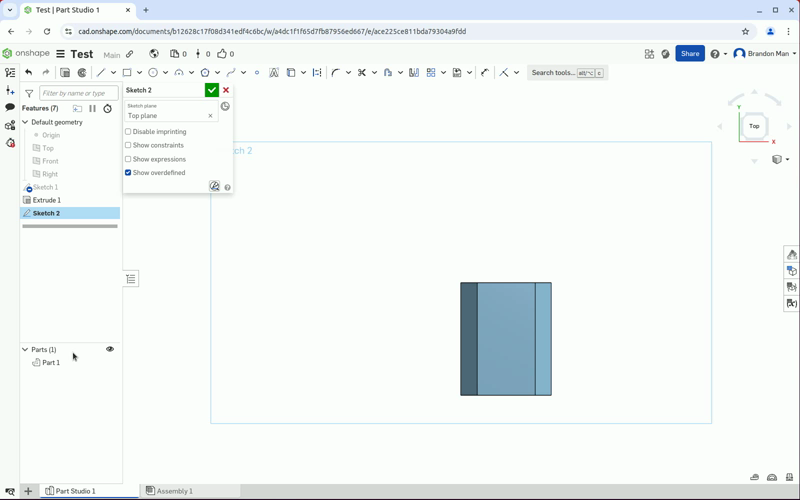
key(y)
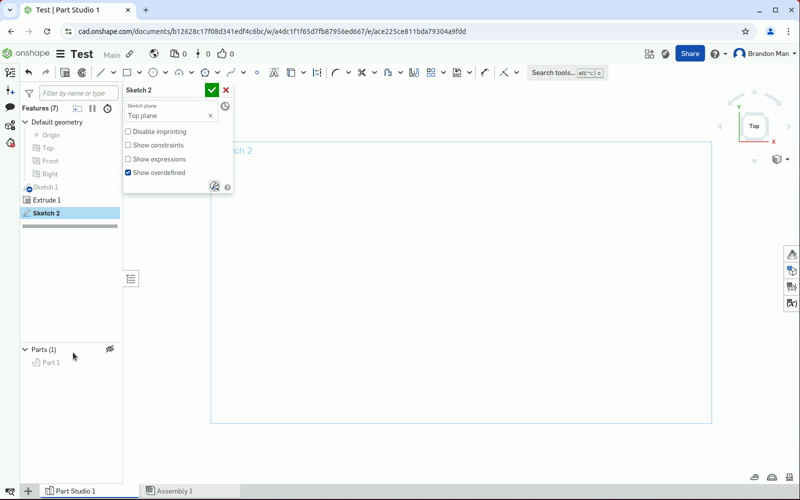
key(c)
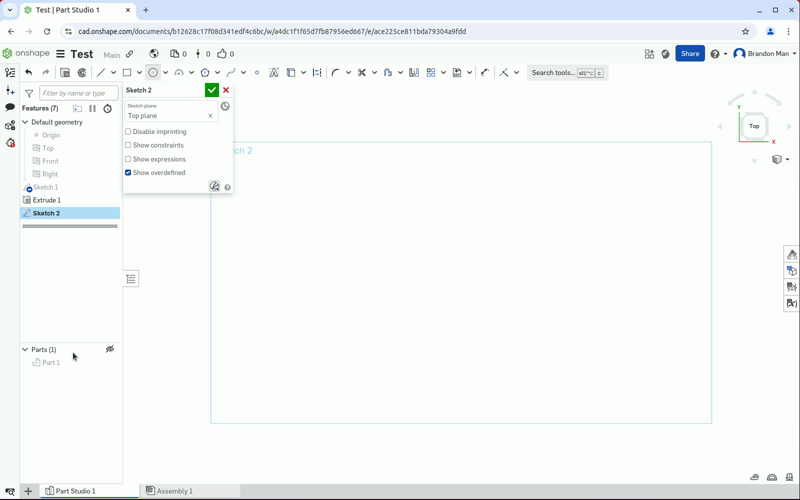
key_down(shift)
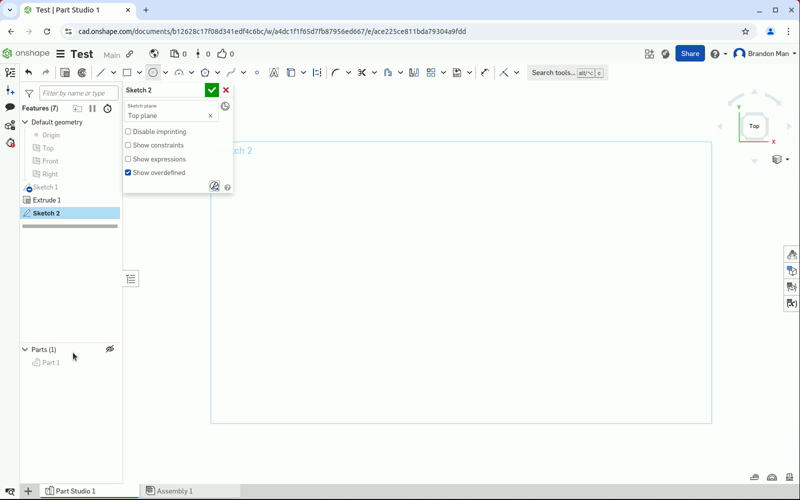
mouse_move(507, 339)
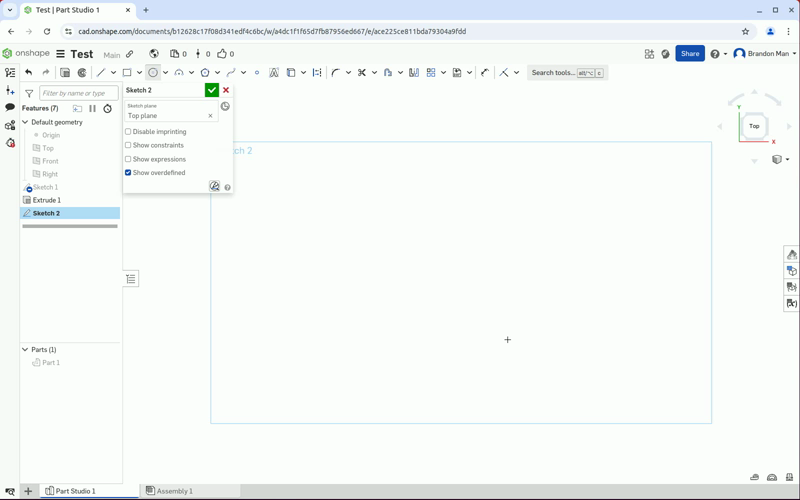
click(507, 339)
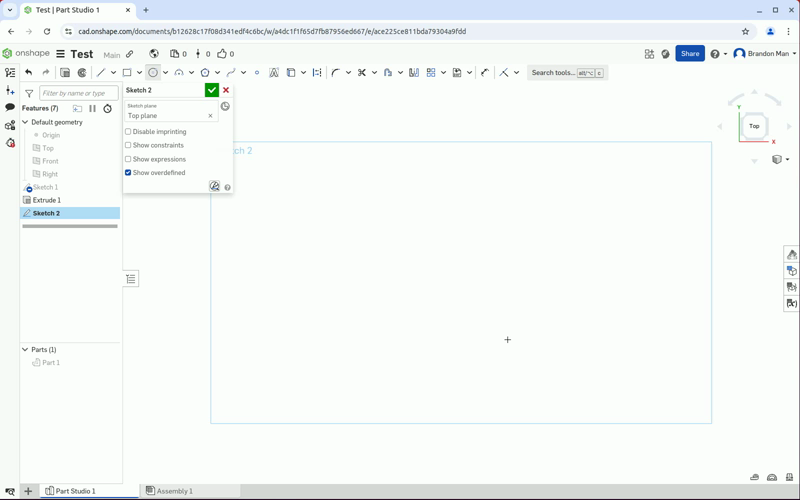
key_up(shift)
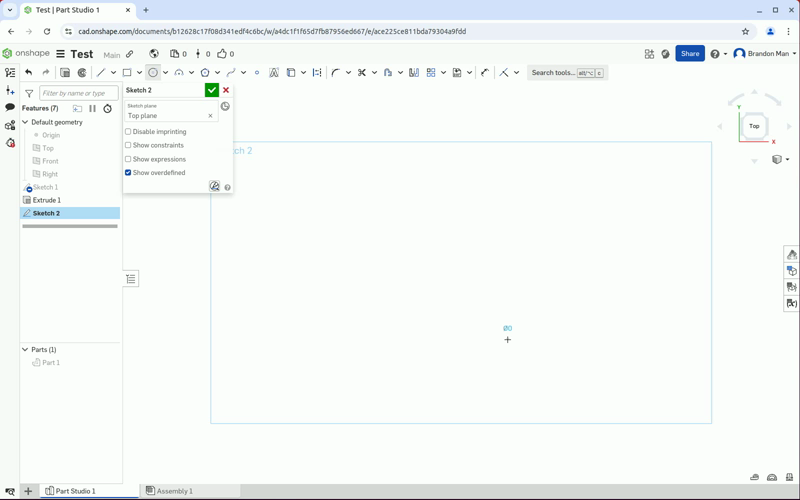
mouse_move(519, 339)
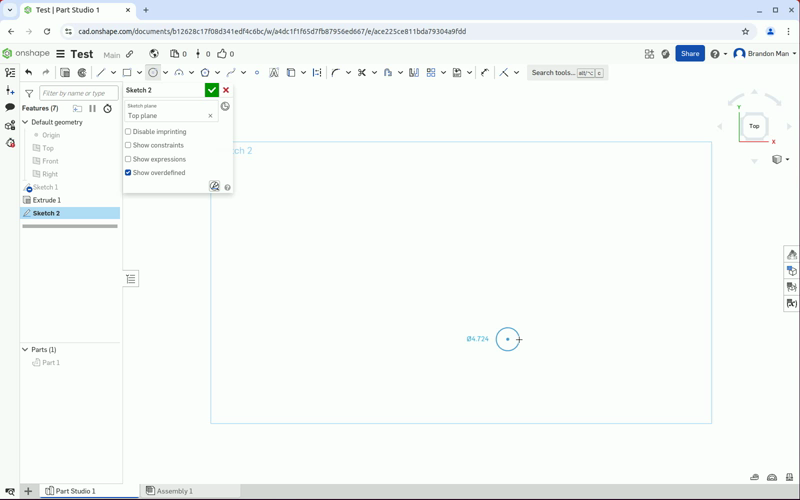
click(519, 339)
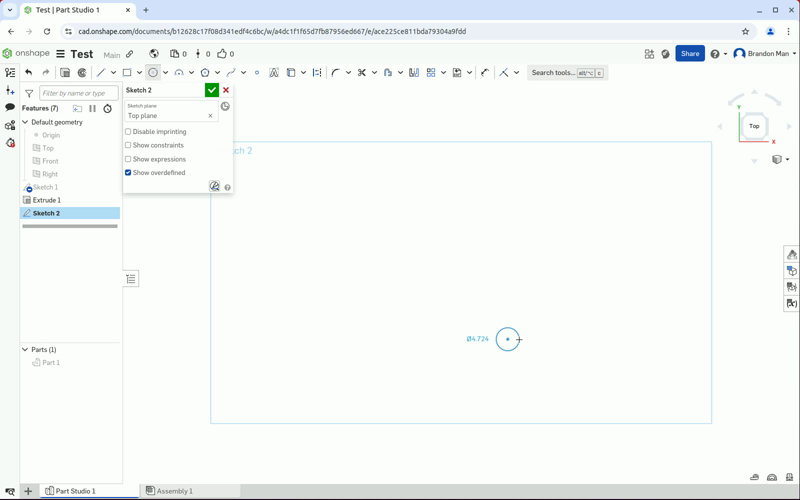
key(esc)
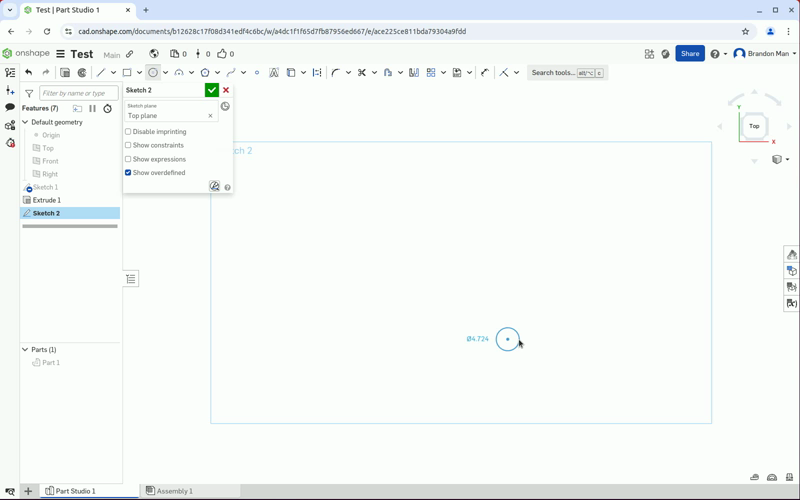
mouse_move(502, 334)
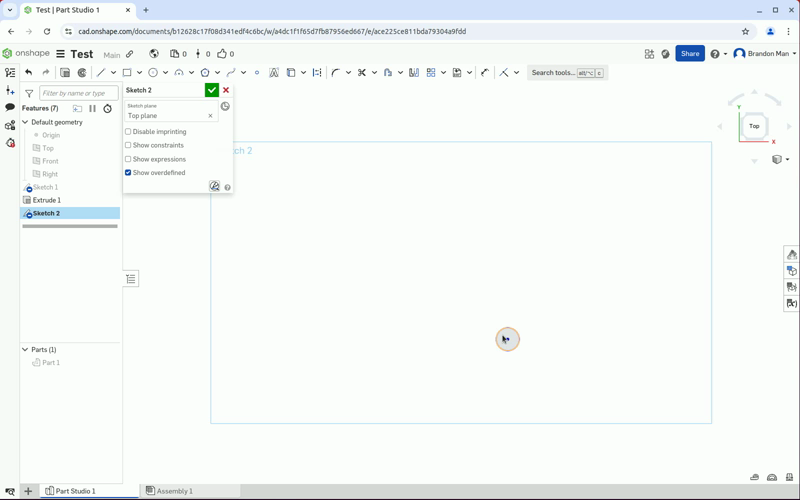
scroll(6)
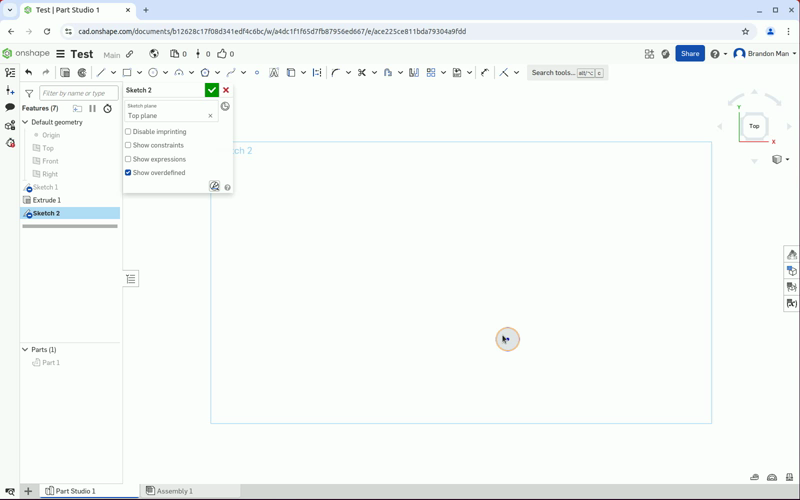
scroll(6)
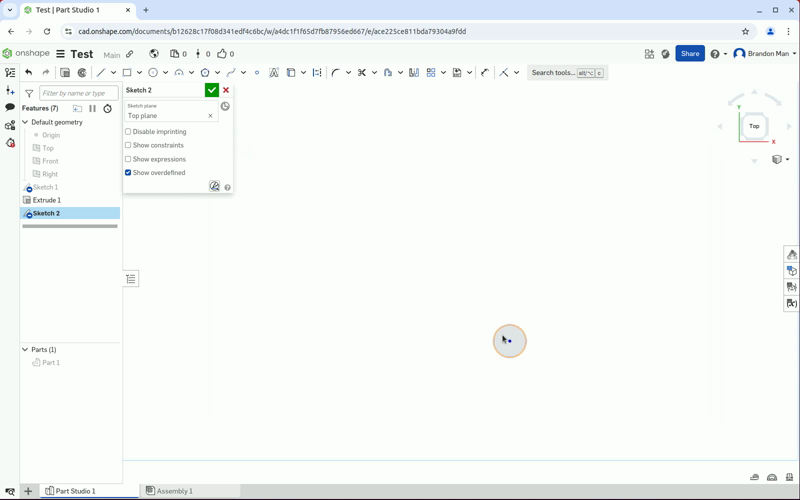
scroll(6)
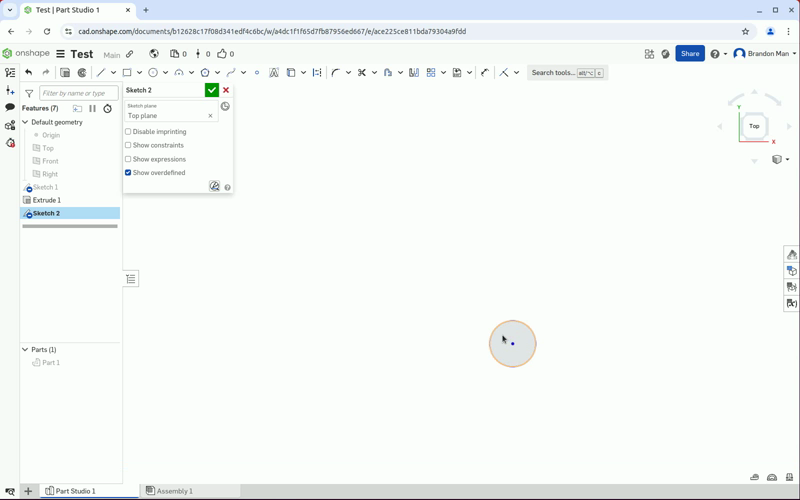
scroll(6)
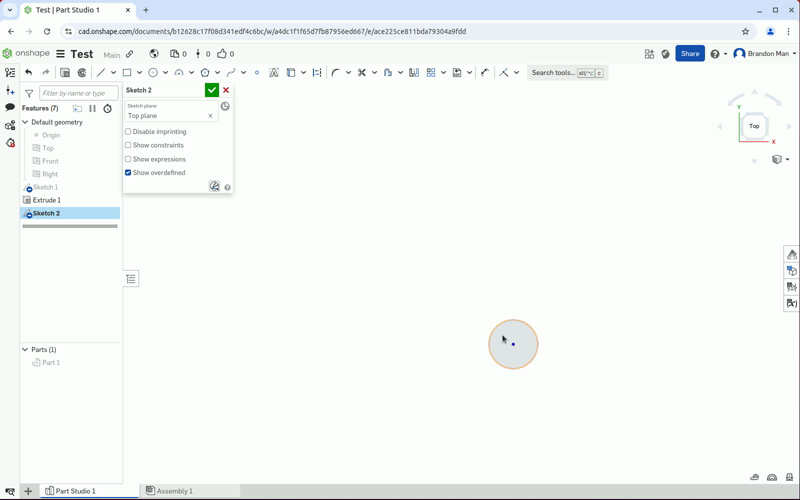
scroll(6)
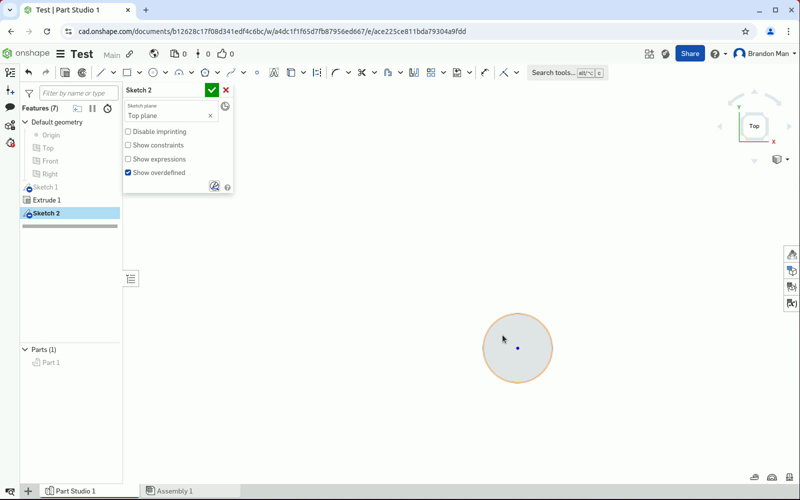
scroll(6)
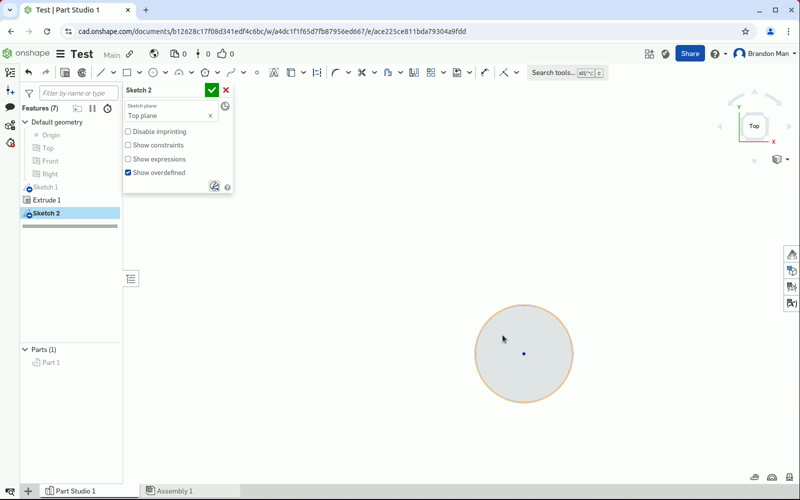
scroll(6)
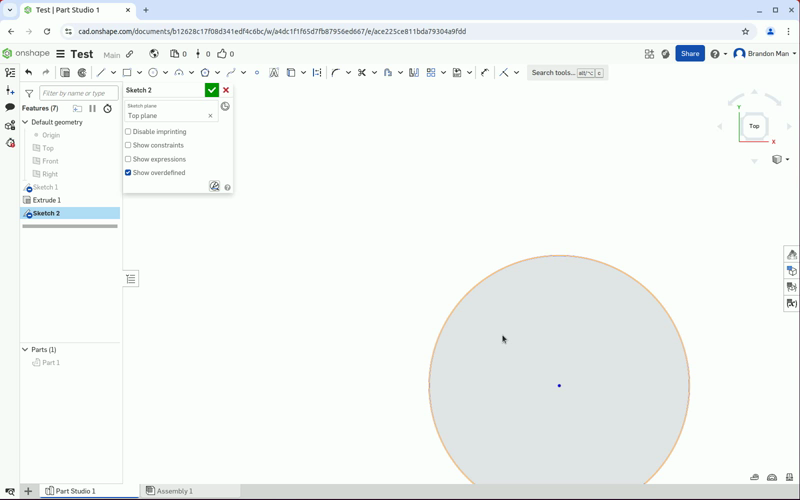
click(502, 334)
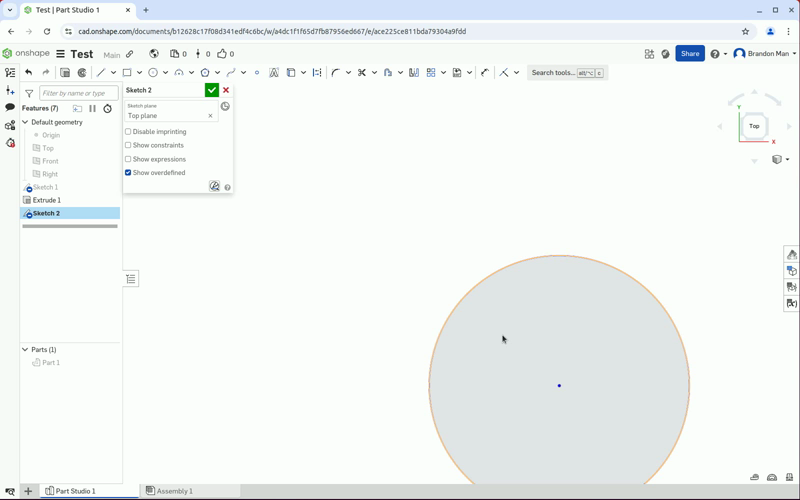
scroll(-6)
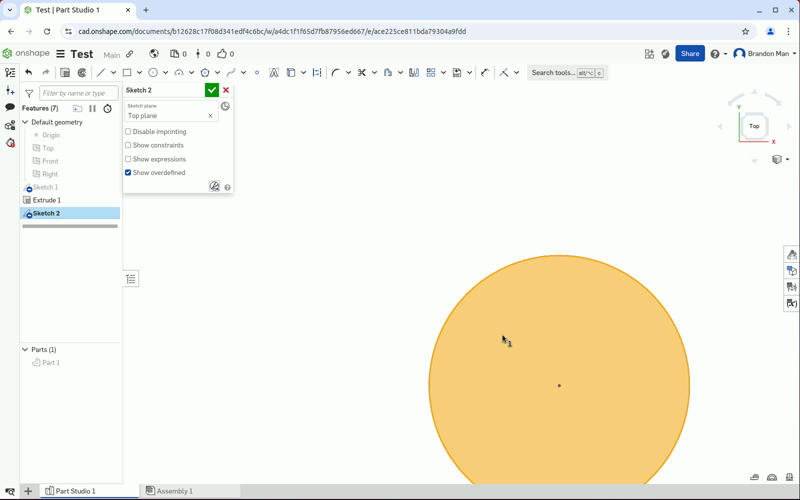
scroll(-6)
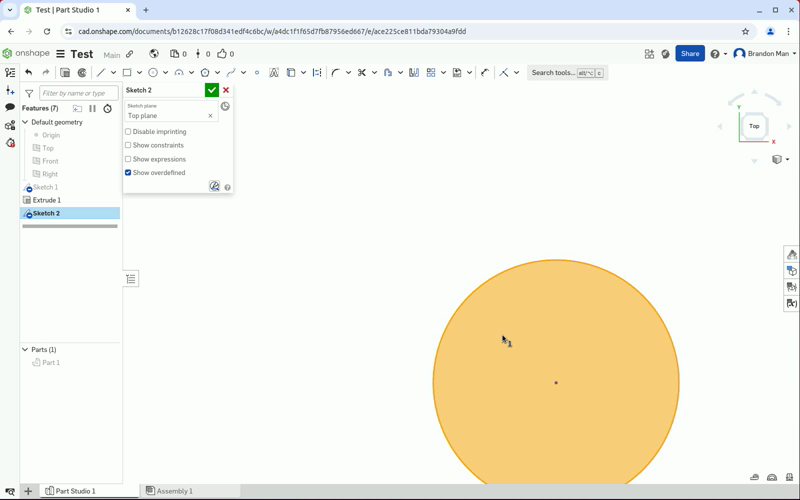
scroll(-6)
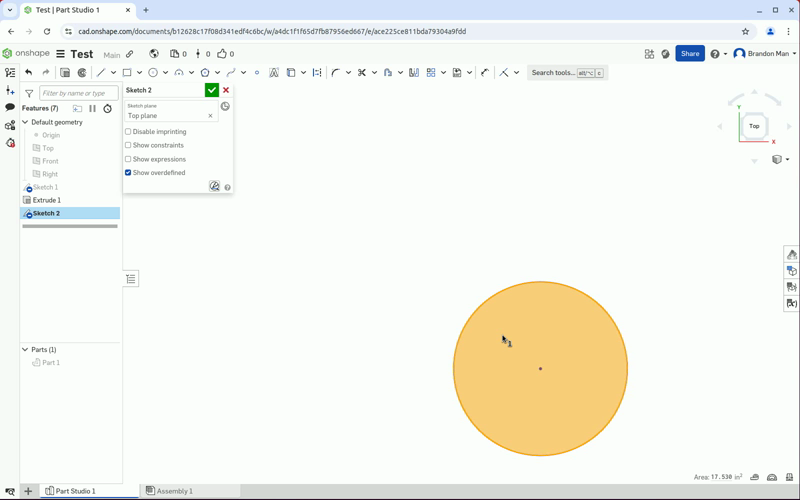
scroll(-6)
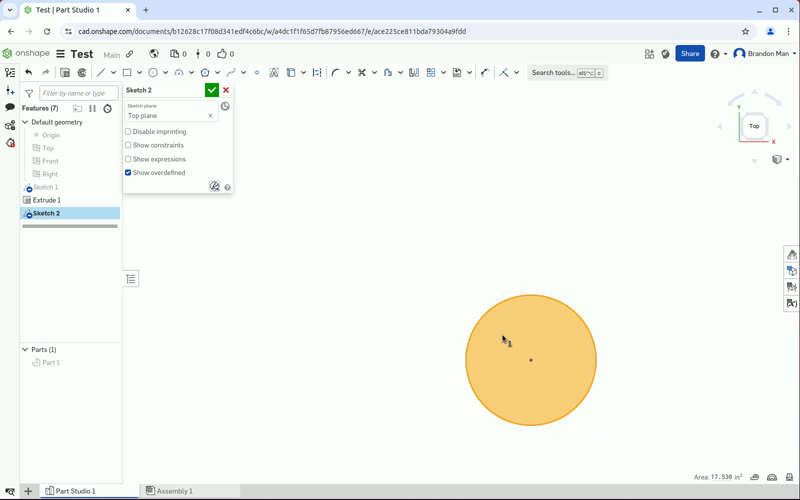
scroll(-6)
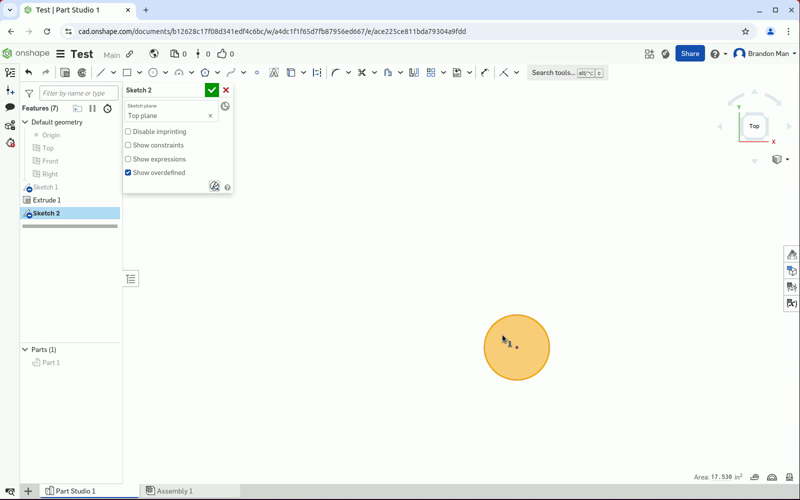
scroll(-6)
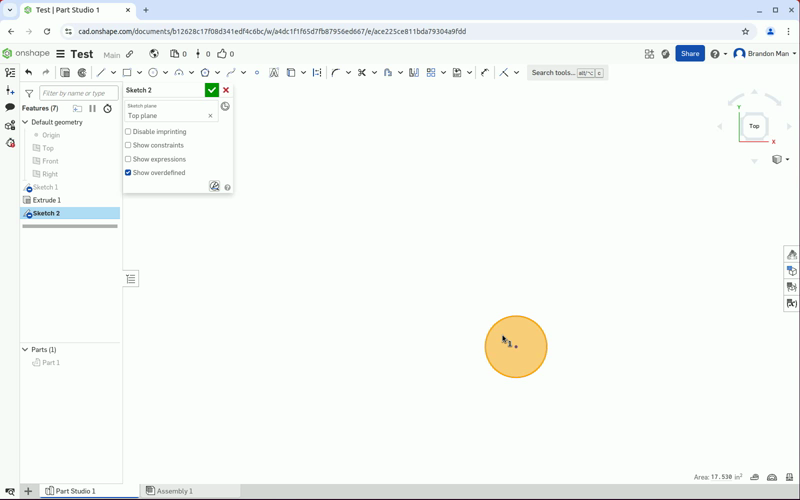
scroll(-6)
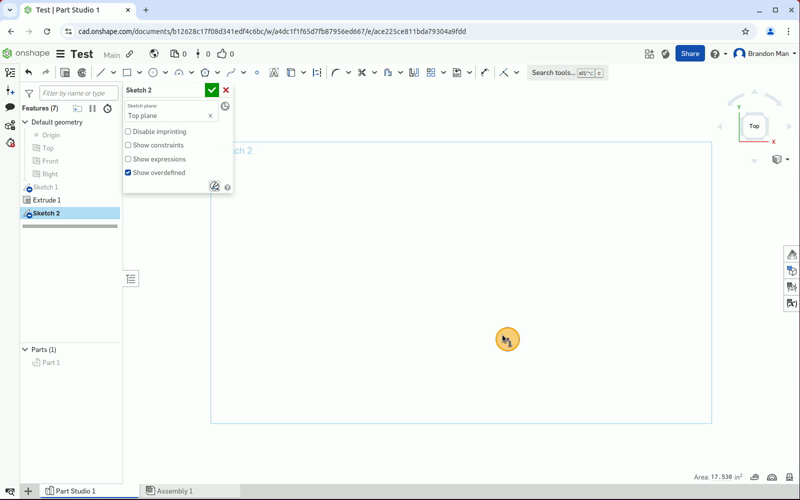
mouse_move(73, 352)
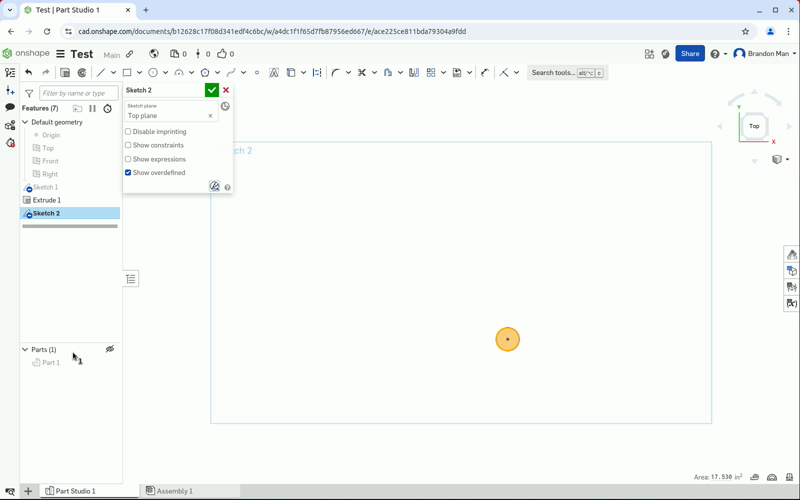
key(shift+y)
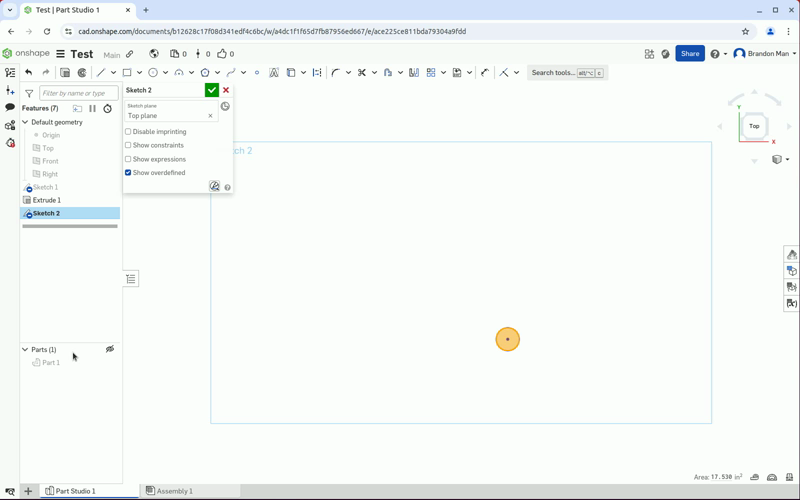
key(shift+e)
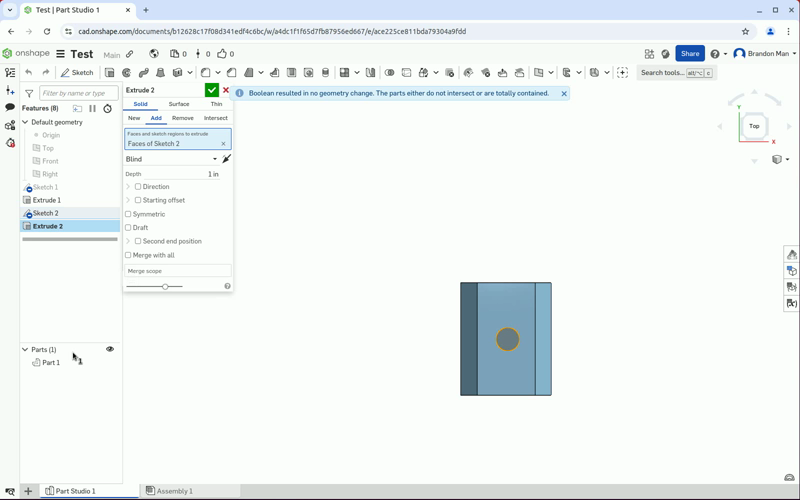
mouse_move(143, 106)
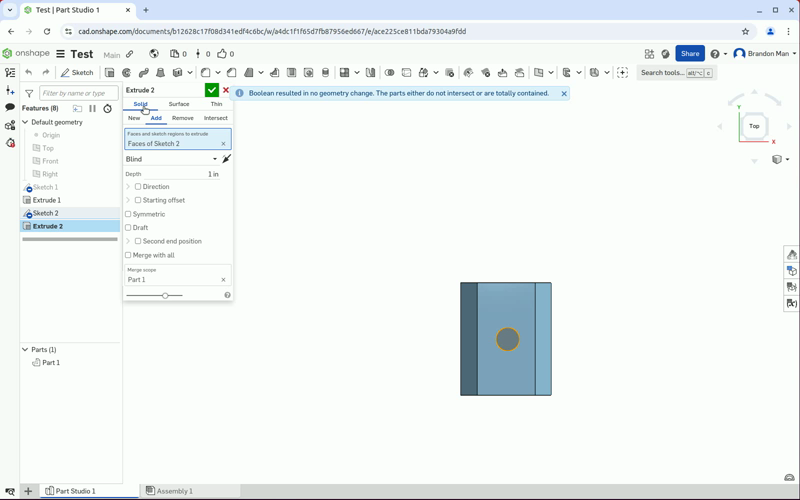
click(143, 106)
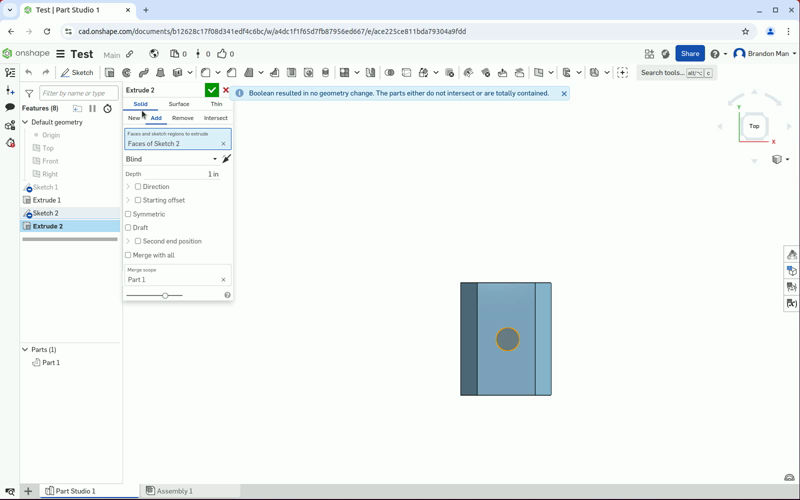
mouse_move(137, 120)
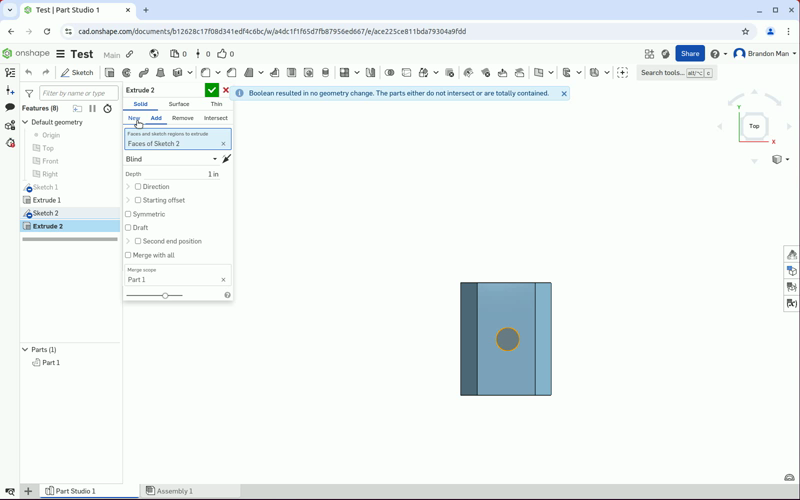
click(137, 120)
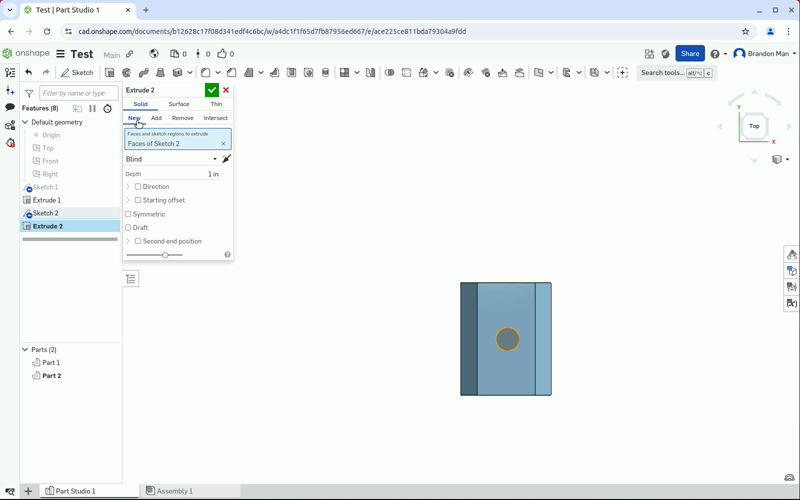
key(tab, 4)
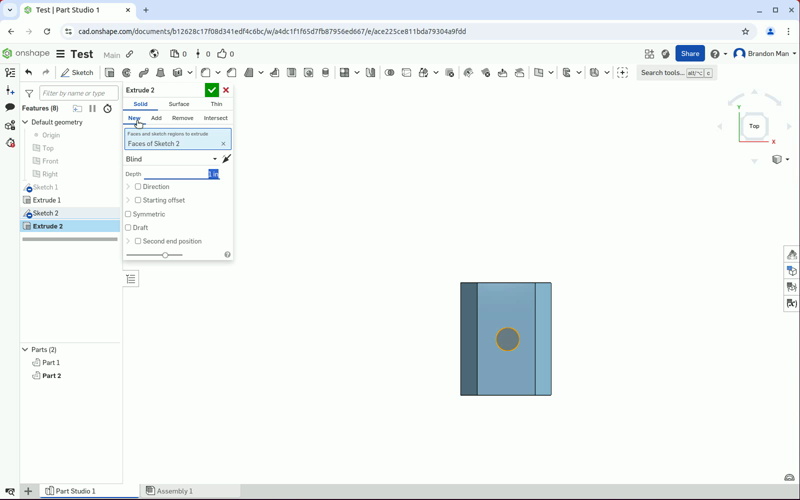
text(13.961)
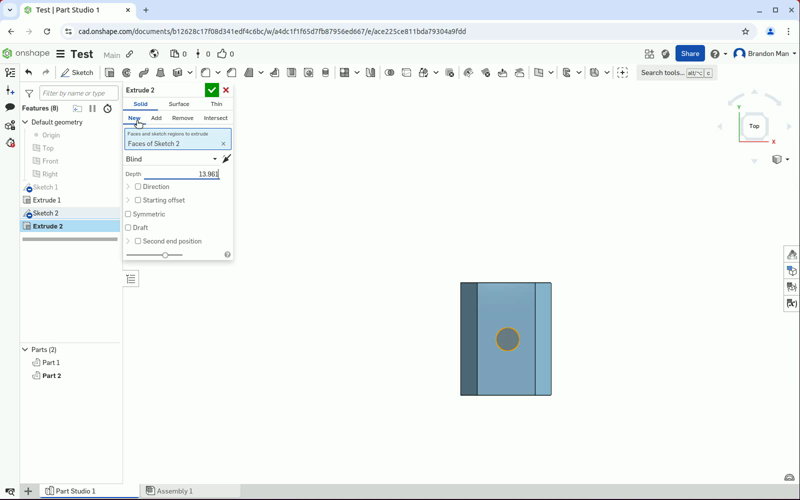
key(enter)
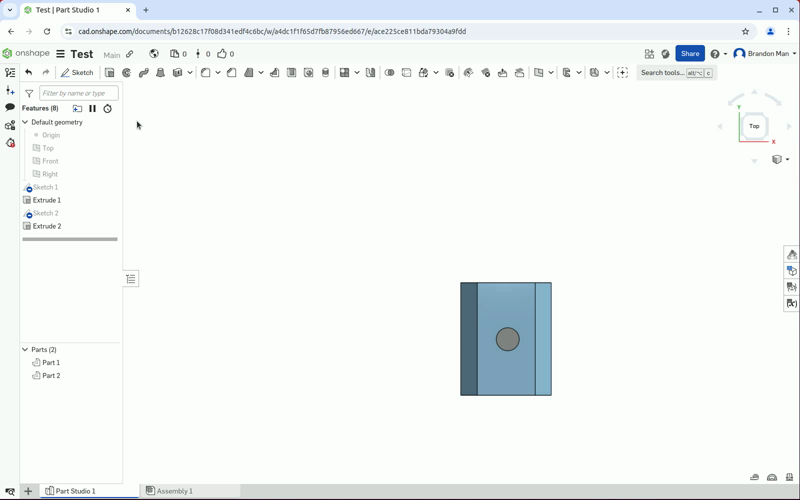
key(shift+h)
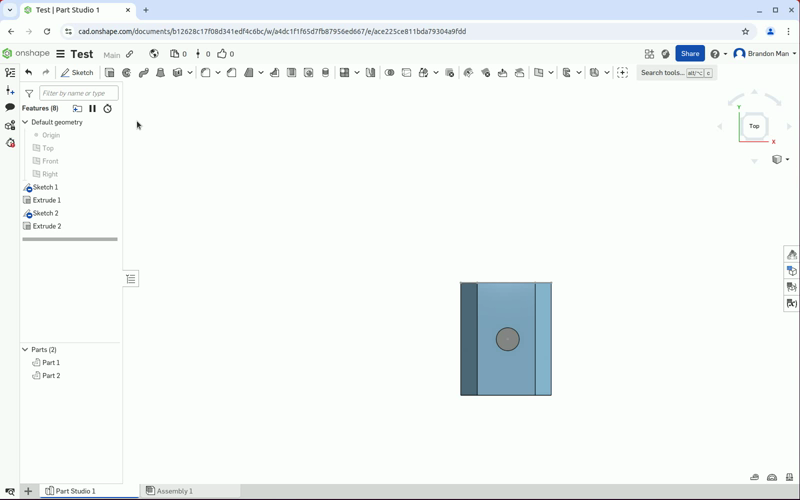
key(shift+h)
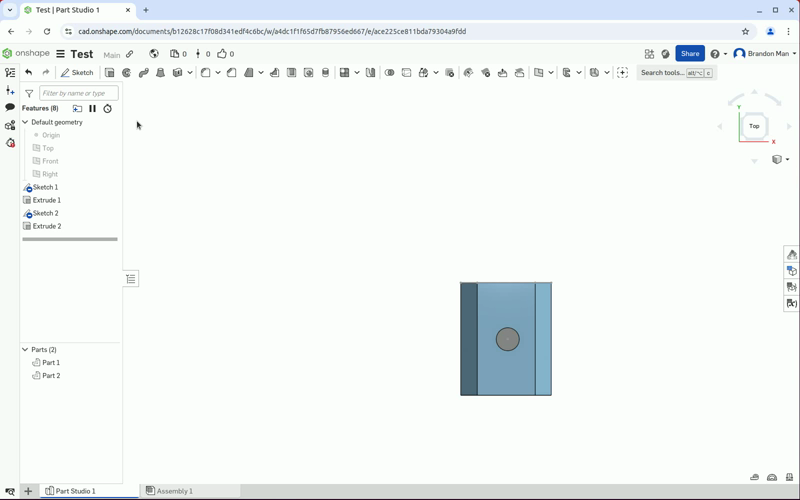
key(shift+7)
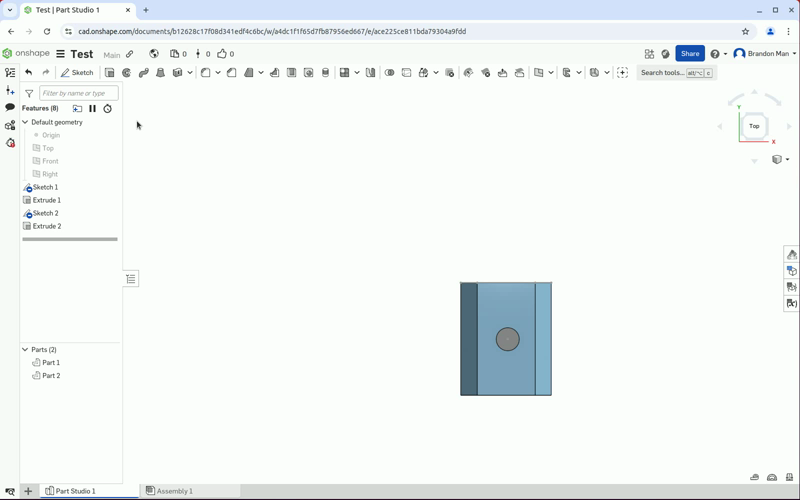
key(up, 3)
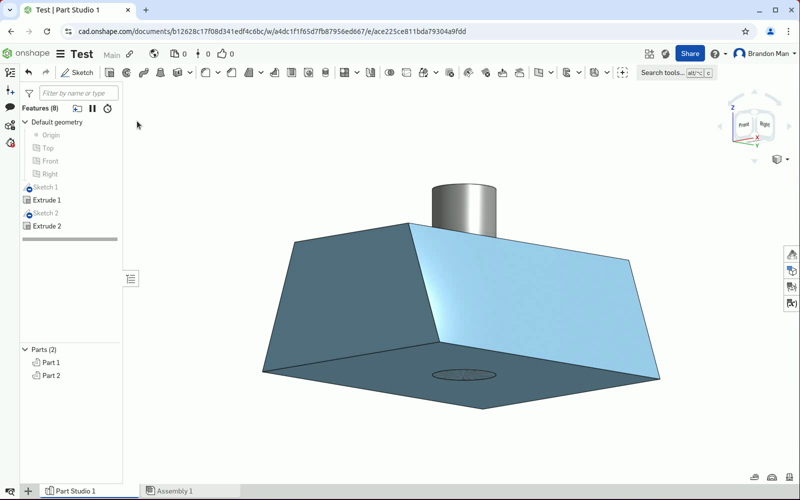
key(left, 3)
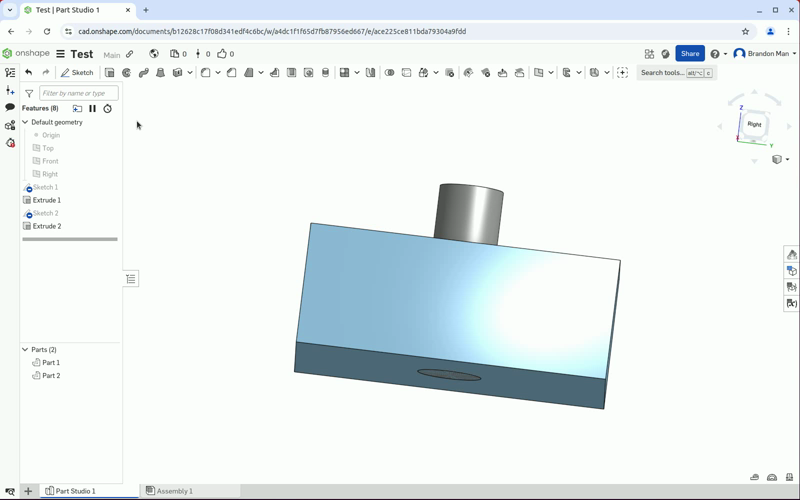
key(right, 3)
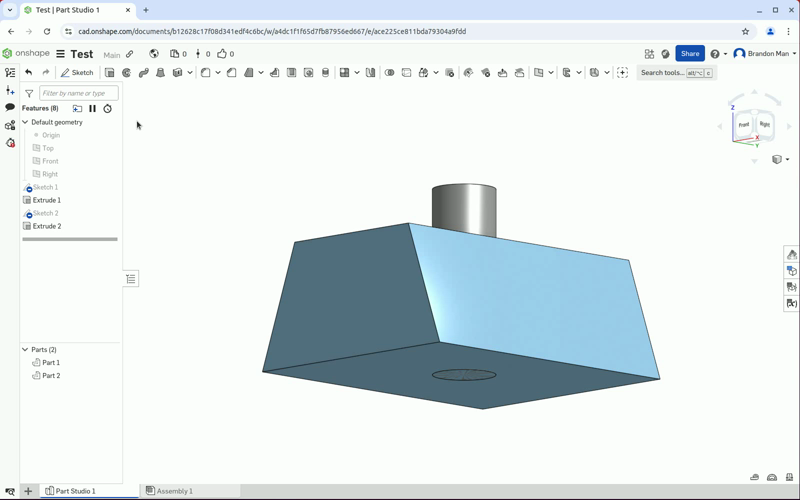
key(down, 3)
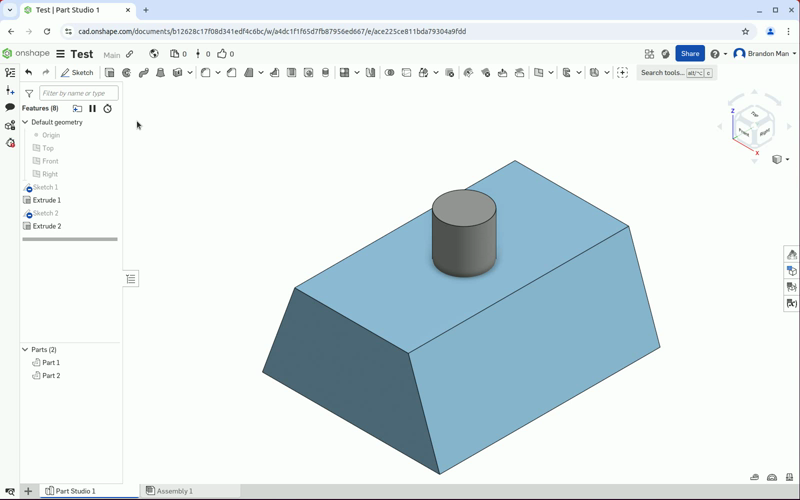
mouse_move(73, 189)
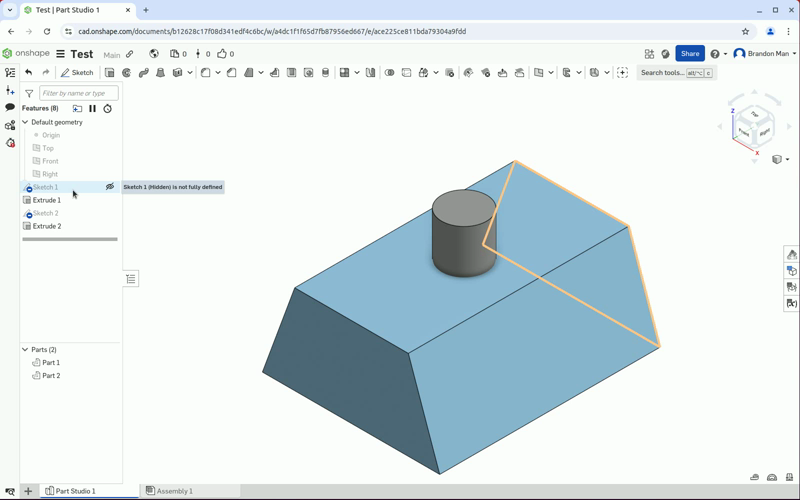
click(73, 189)